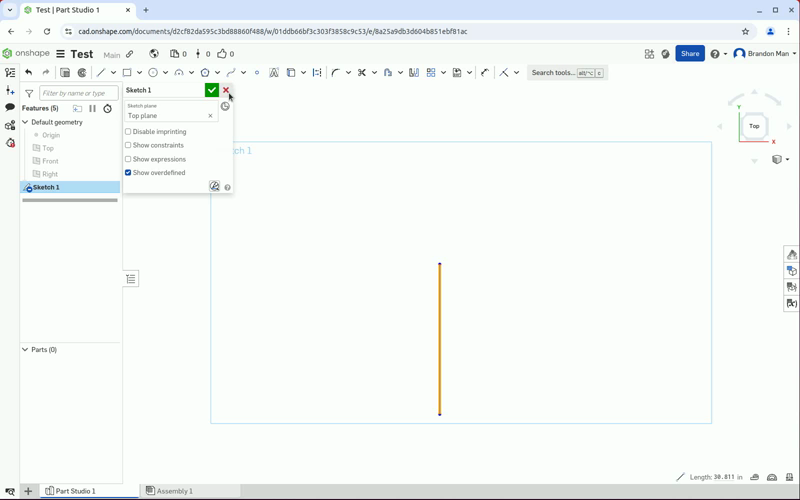
key(shift+h)
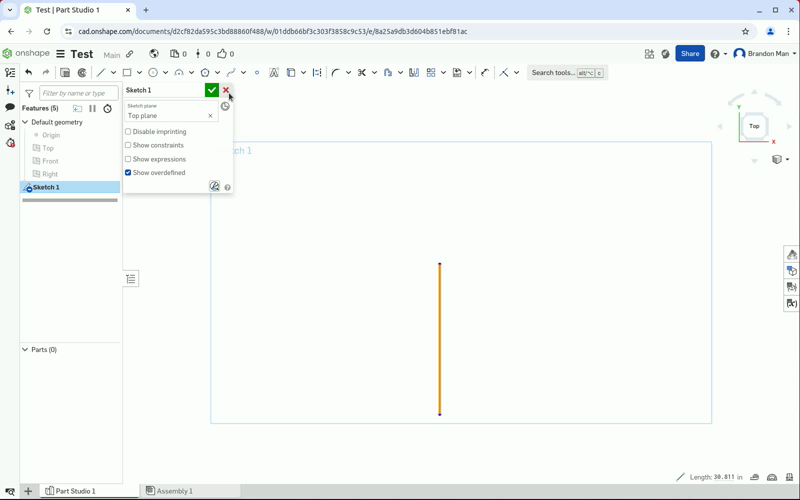
key(shift+s)
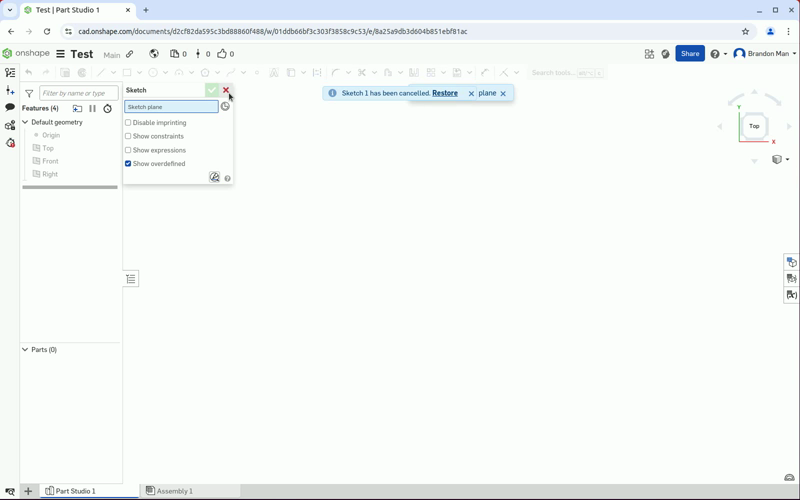
mouse_move(73, 150)
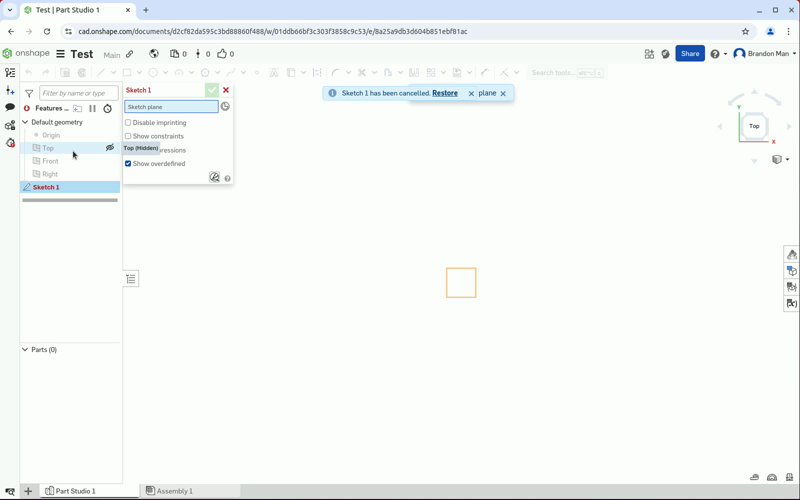
click(73, 150)
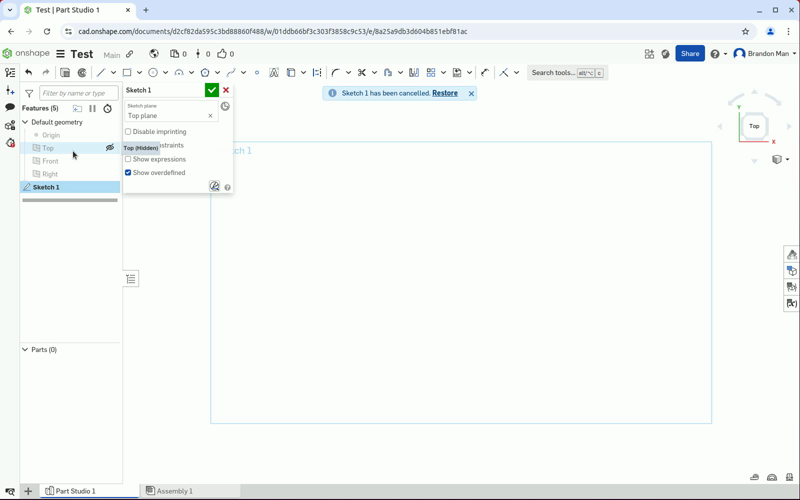
mouse_move(73, 352)
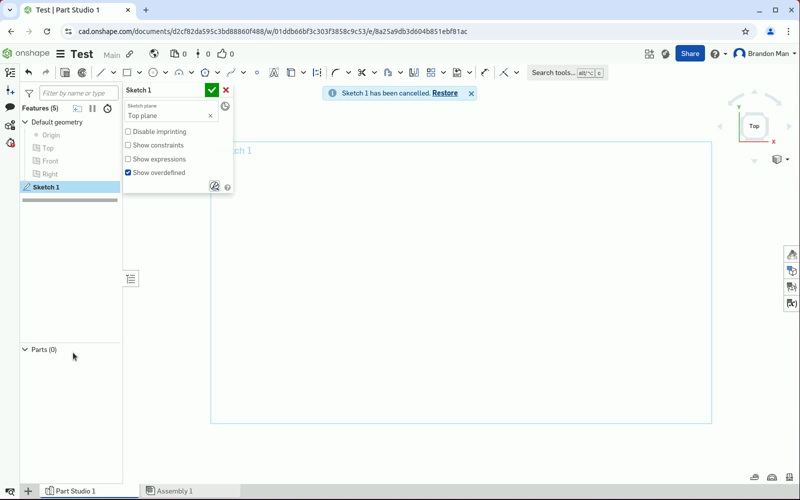
key(y)
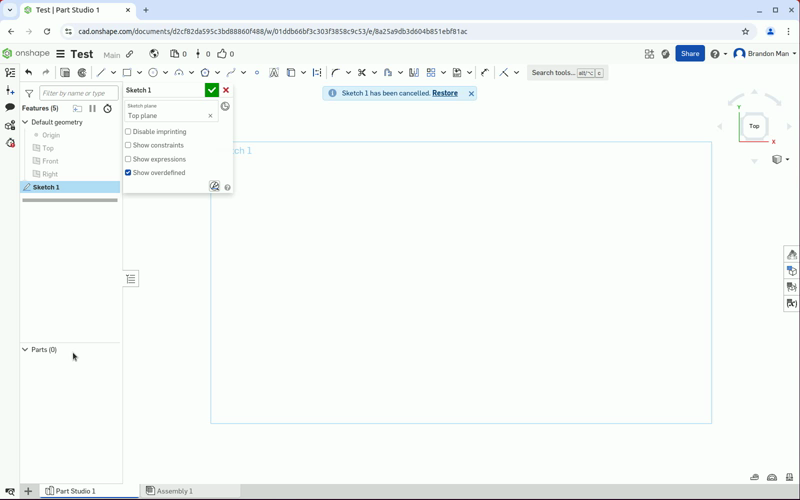
key(l)
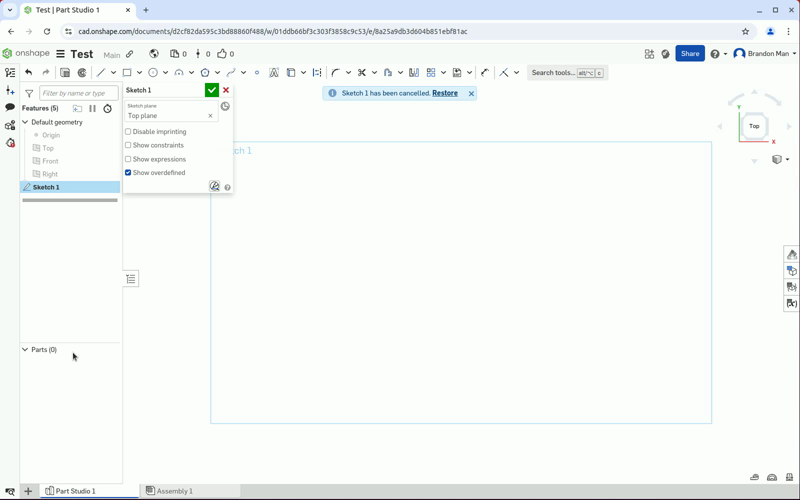
key_down(shift)
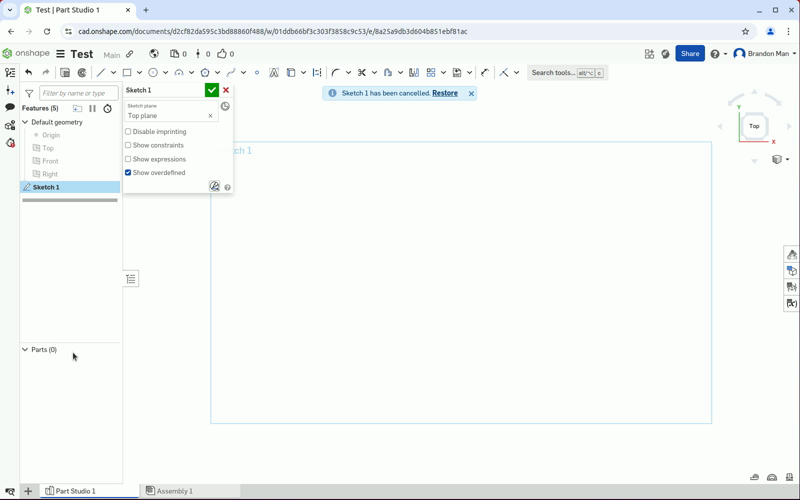
mouse_move(399, 343)
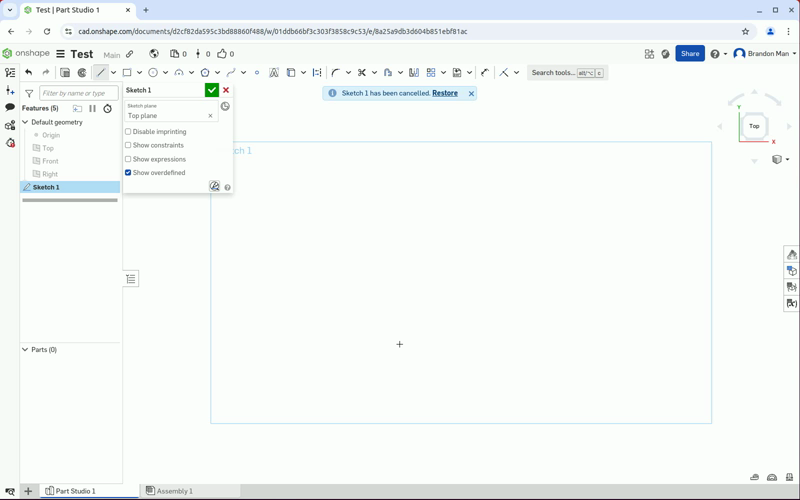
click(399, 343)
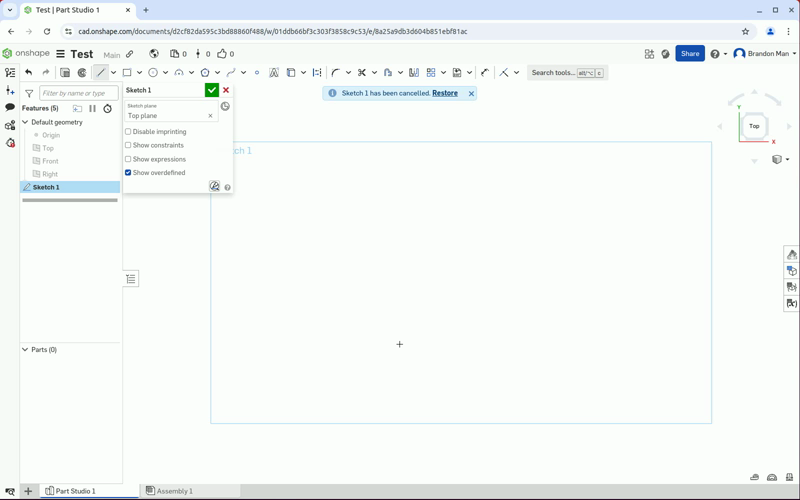
key_up(shift)
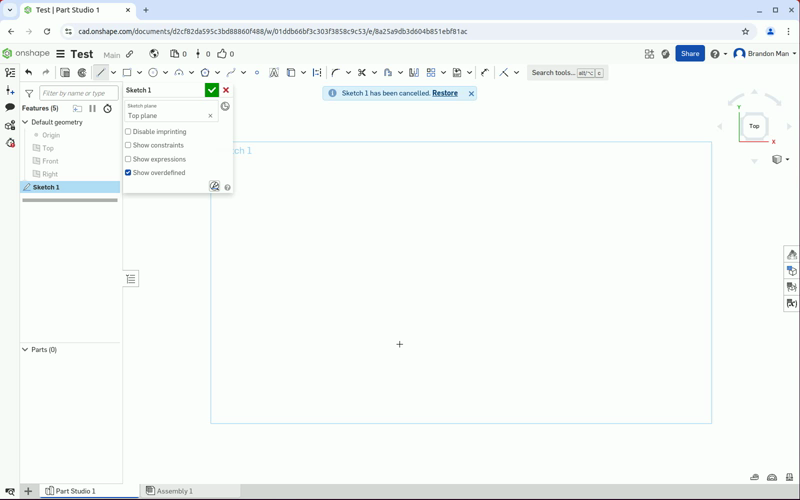
key_down(shift)
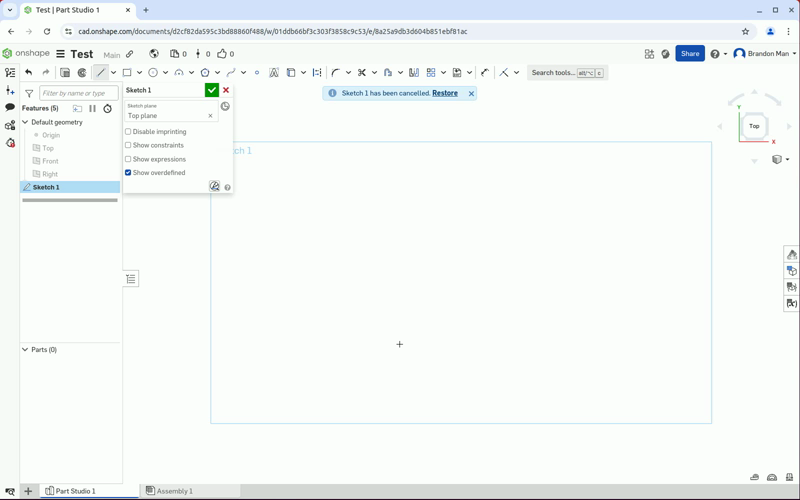
mouse_move(522, 343)
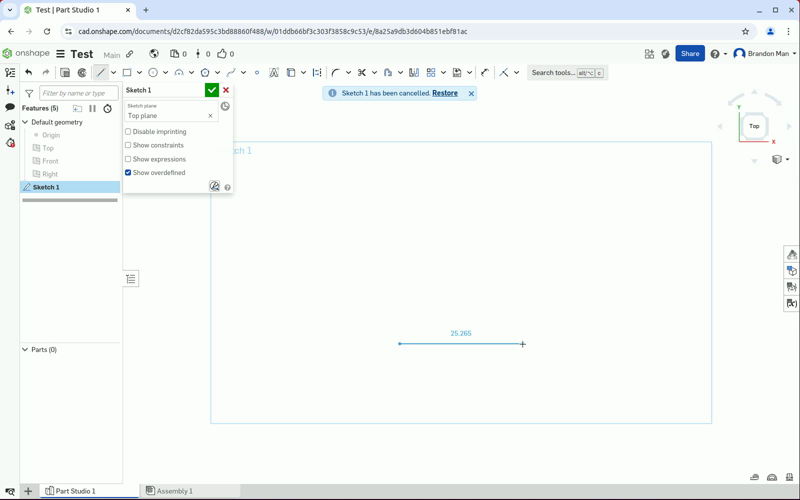
click(522, 343)
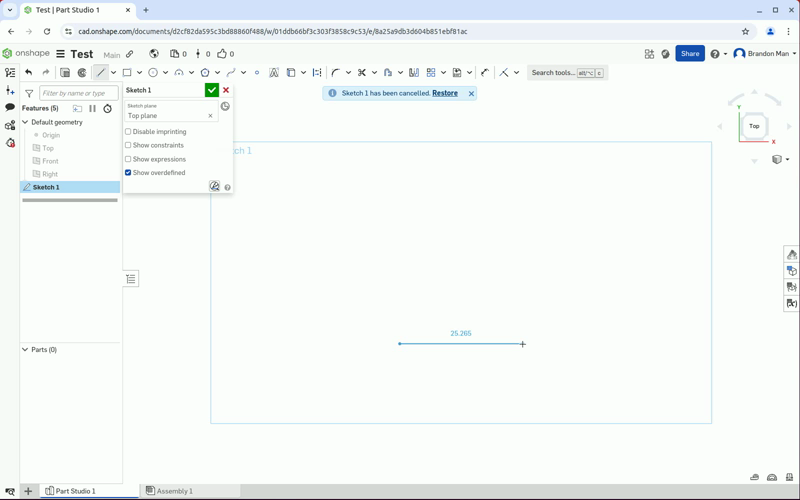
key_up(shift)
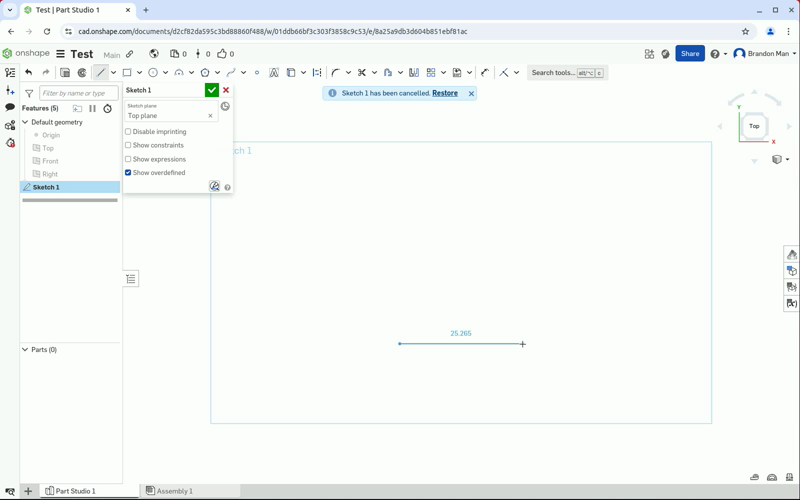
key_down(shift)
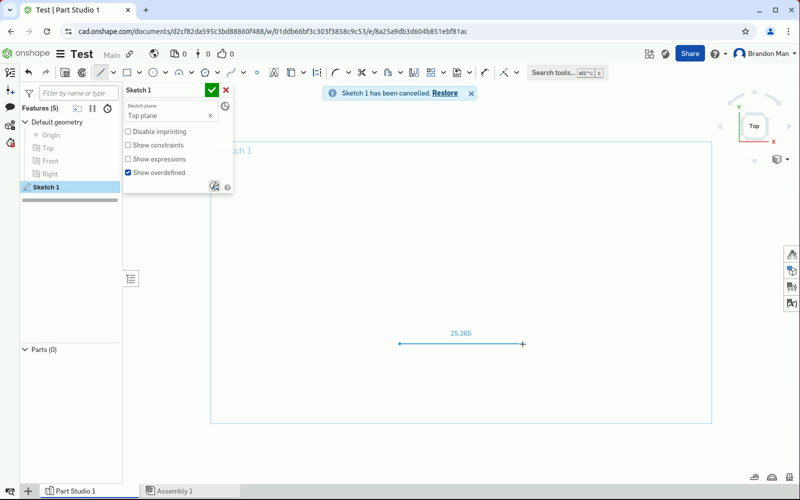
mouse_move(522, 220)
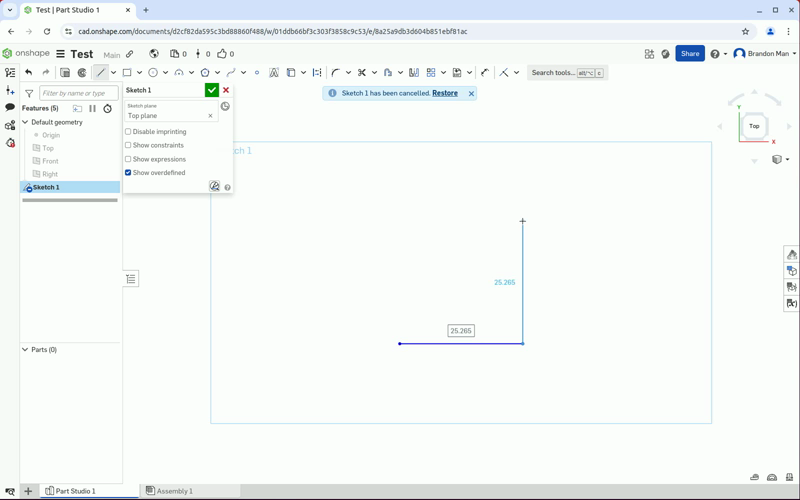
click(522, 220)
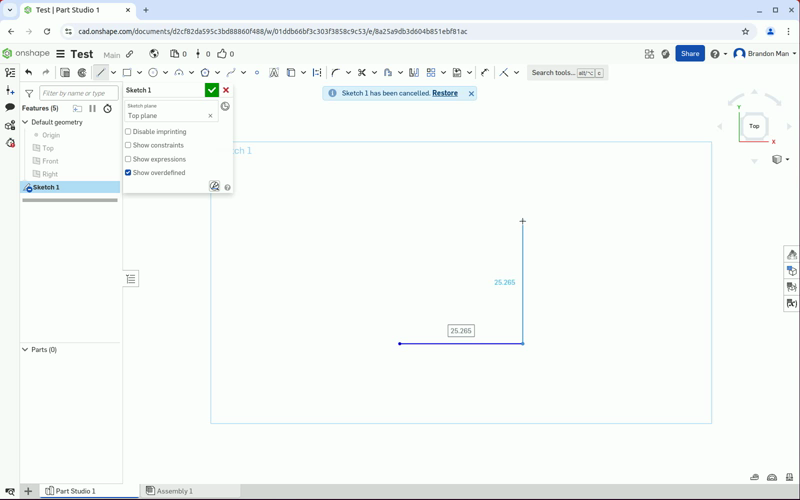
key_up(shift)
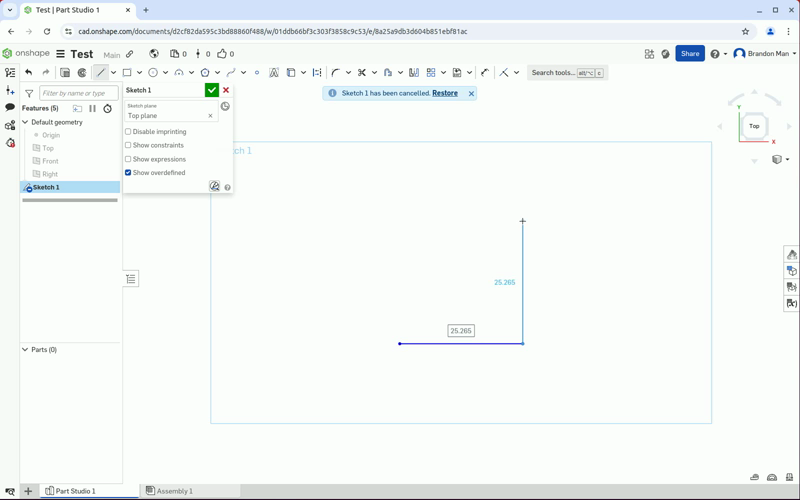
key_down(shift)
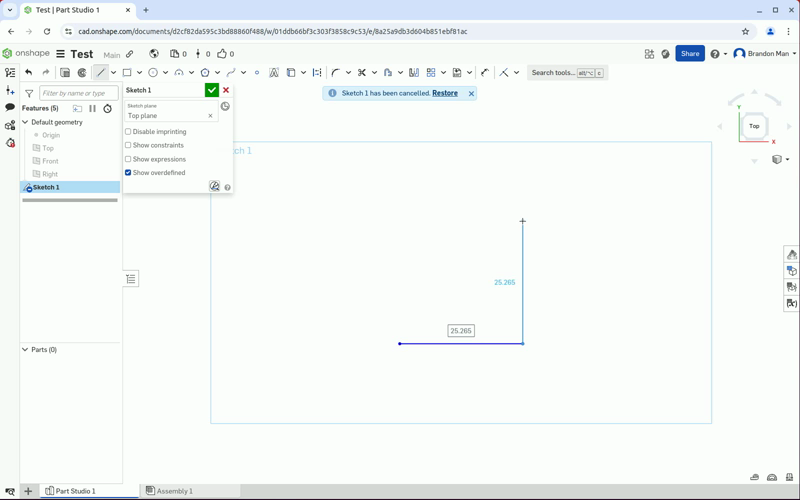
mouse_move(399, 220)
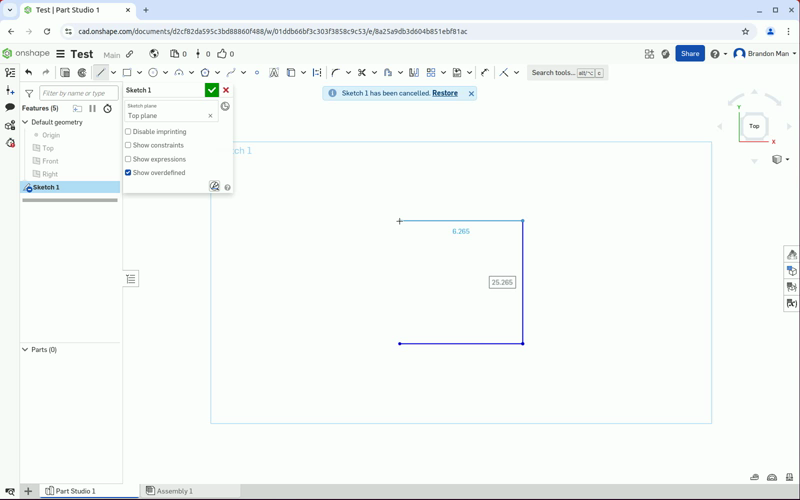
click(399, 220)
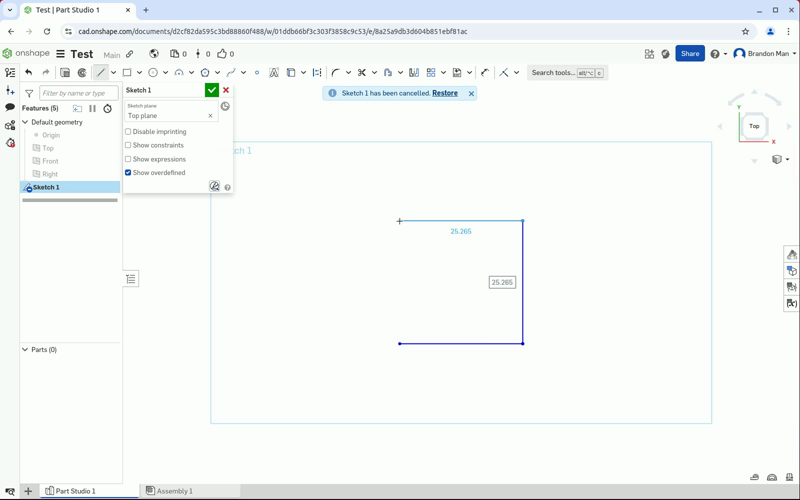
key_up(shift)
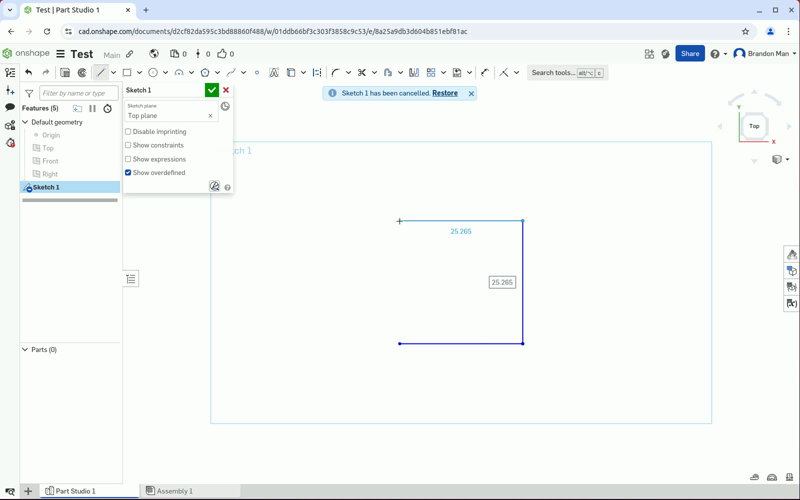
key_down(shift)
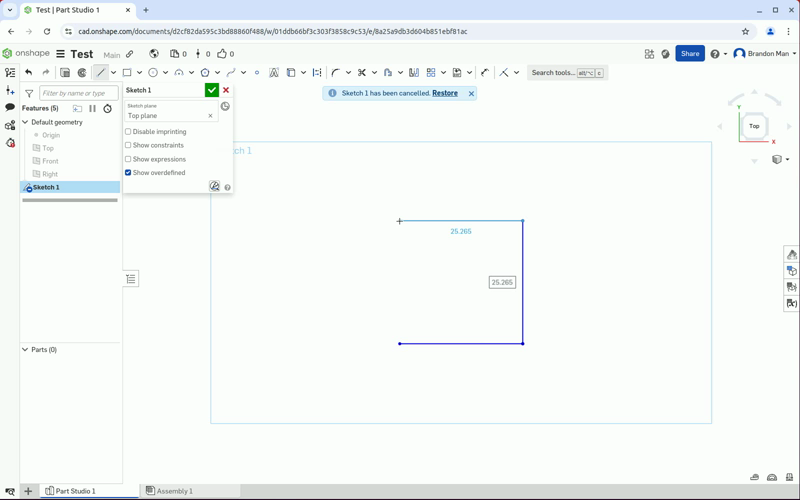
mouse_move(399, 343)
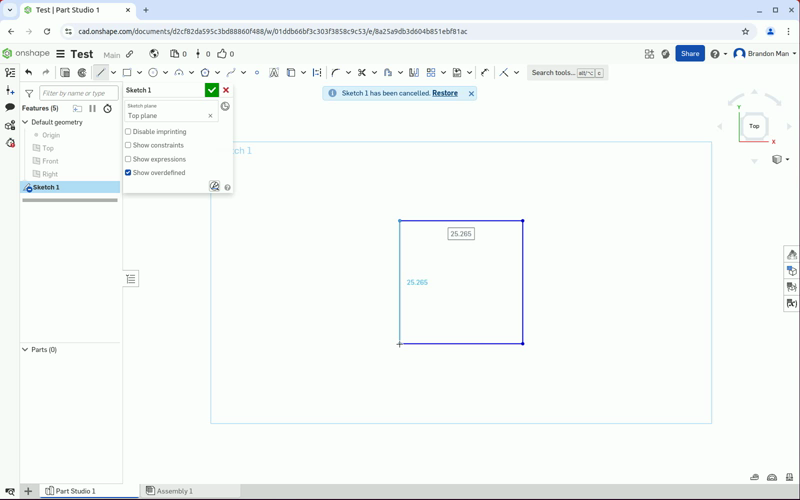
key_up(shift)
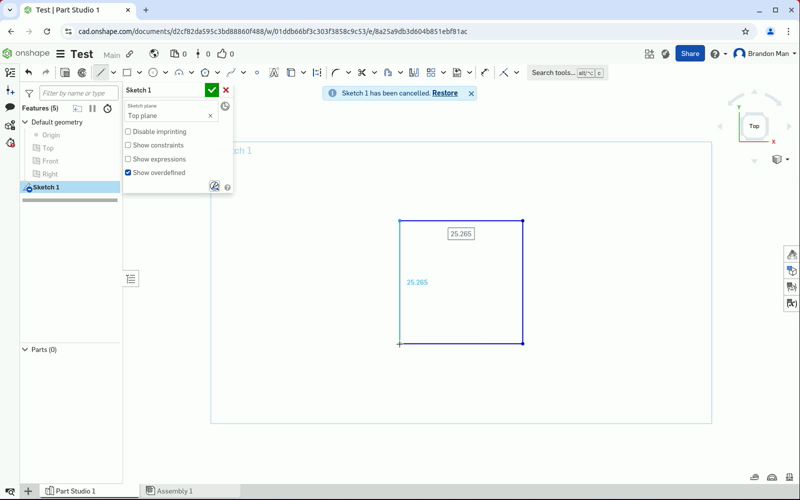
click(399, 343)
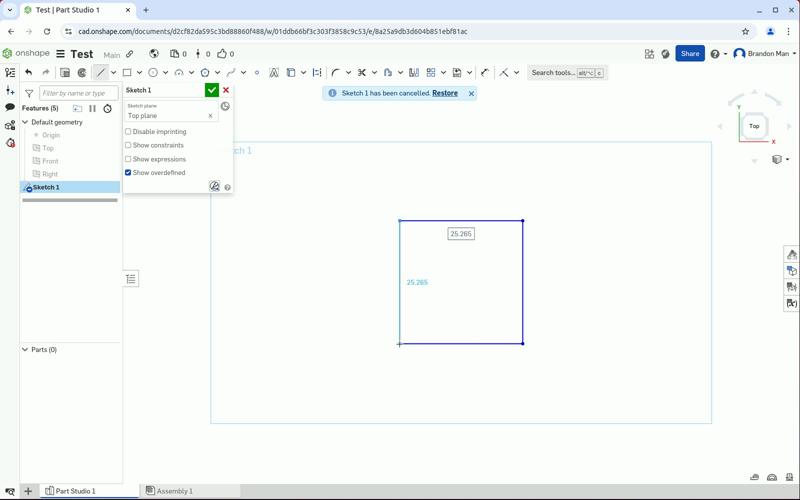
key(esc)
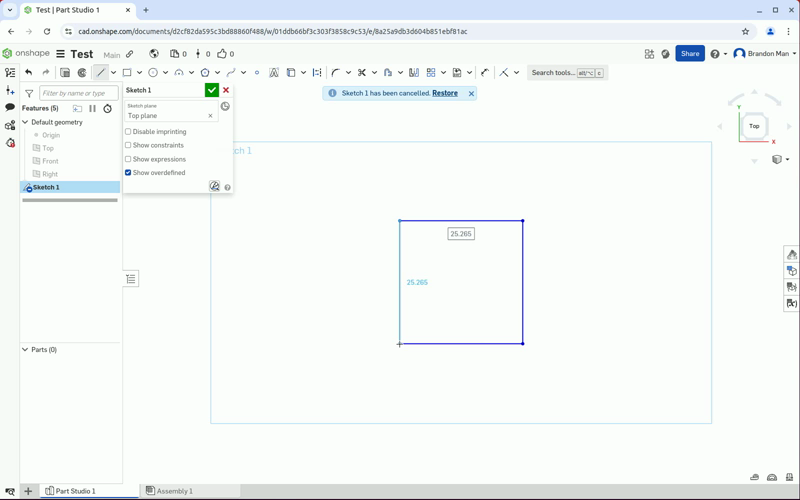
mouse_move(419, 313)
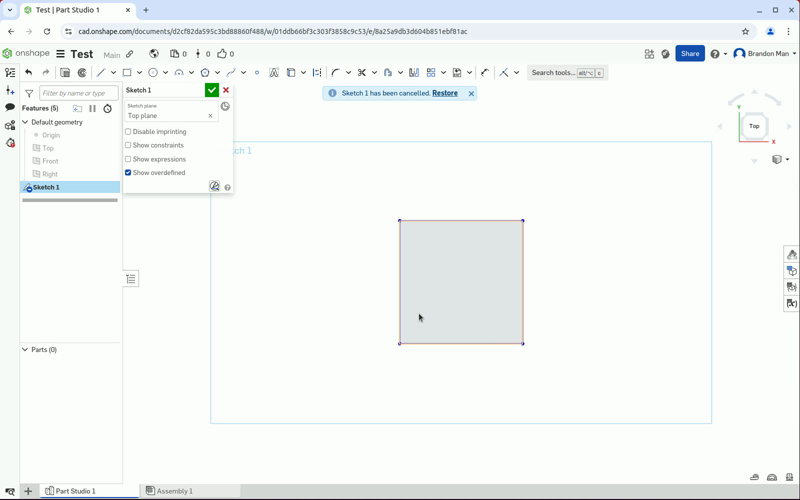
click(419, 313)
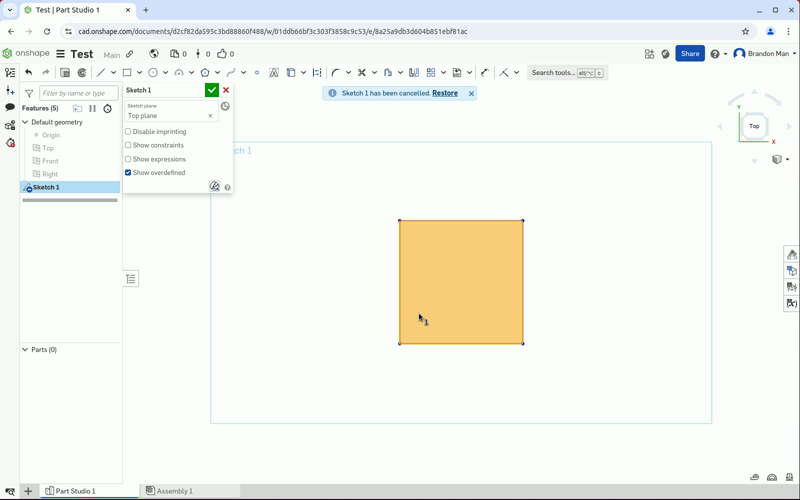
mouse_move(73, 352)
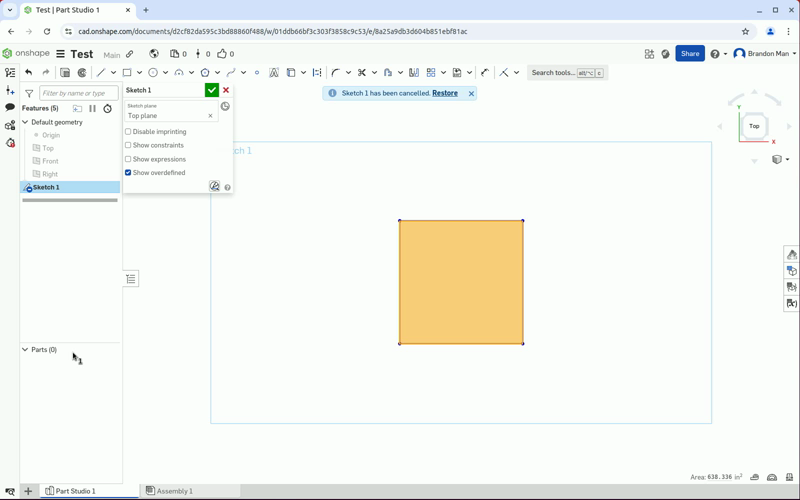
key(shift+y)
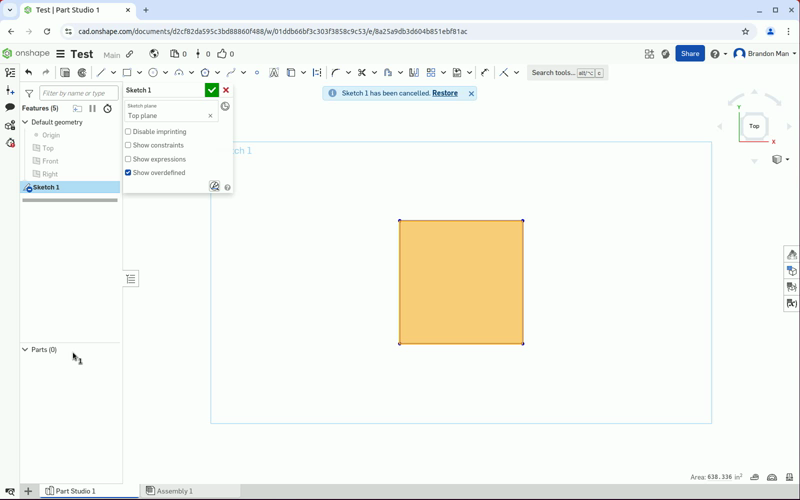
key(shift+e)
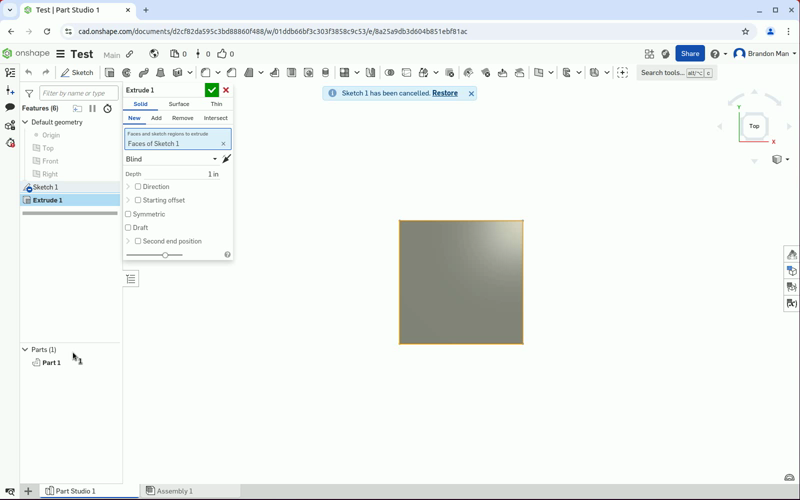
mouse_move(143, 106)
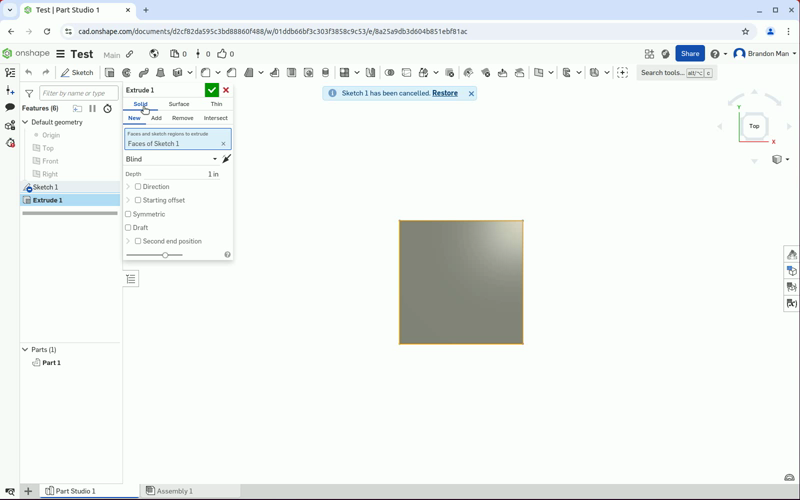
click(143, 106)
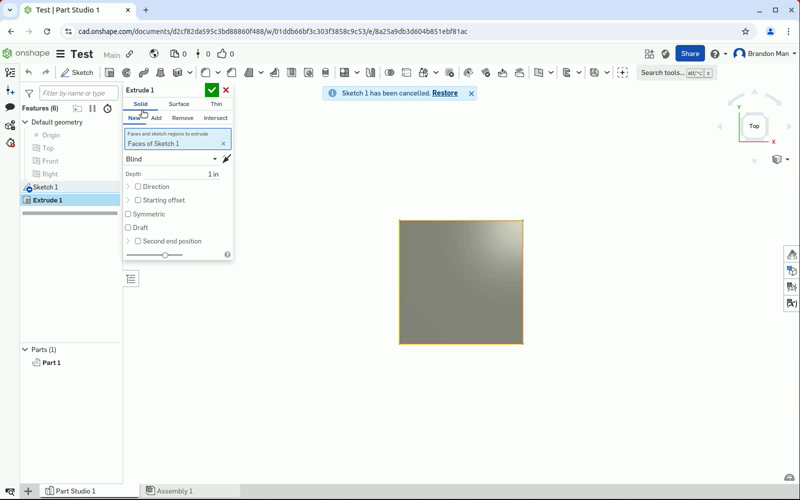
mouse_move(137, 120)
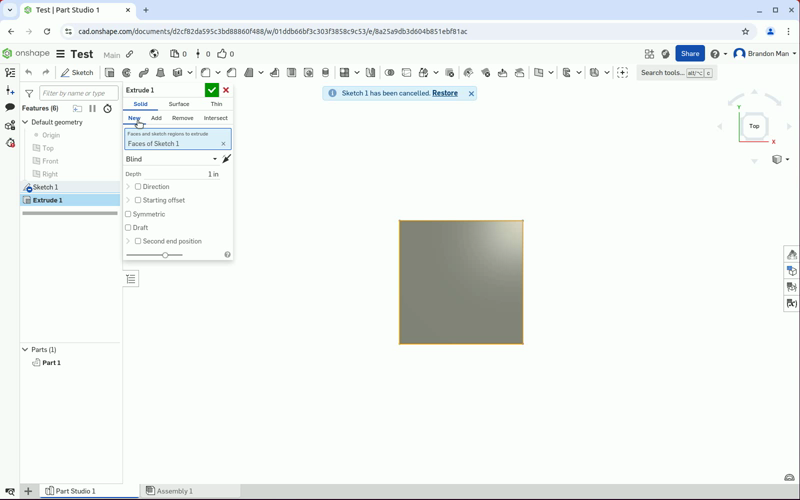
click(137, 120)
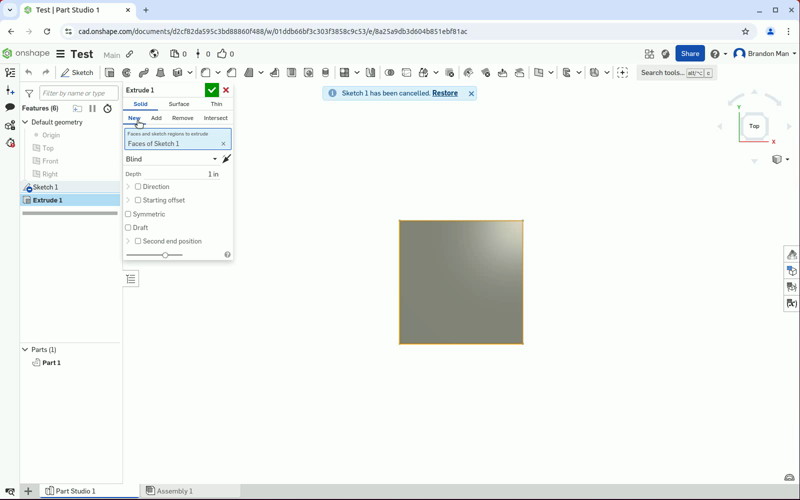
key(tab, 4)
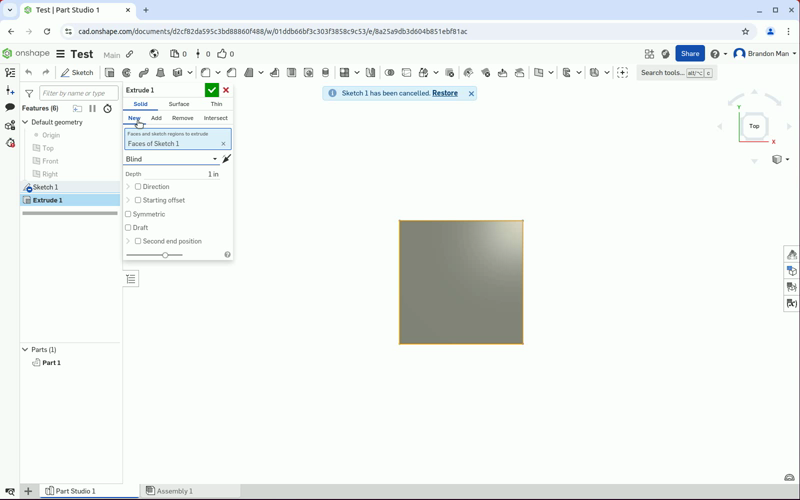
text(10.591)
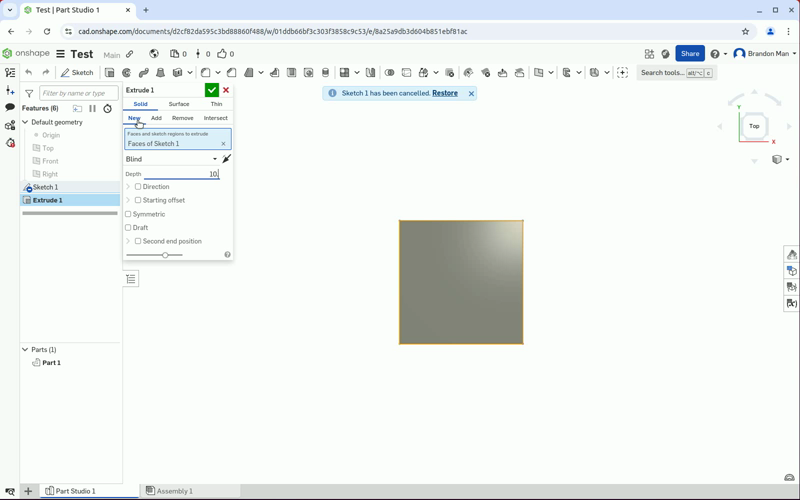
key(enter)
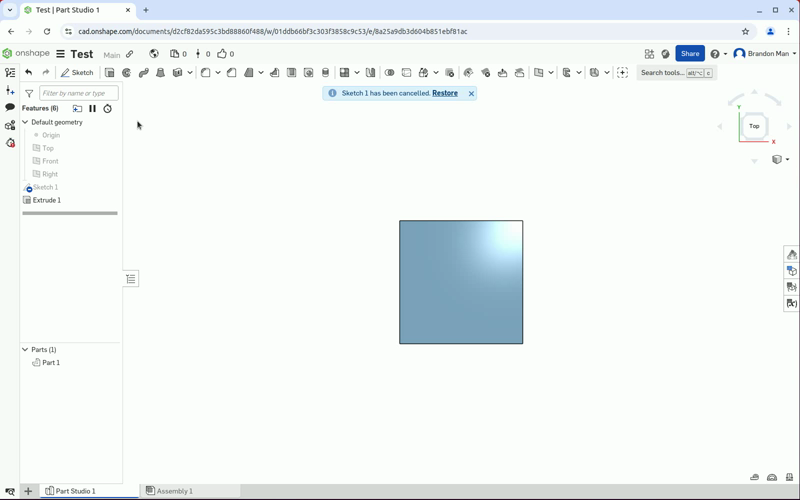
key(shift+h)
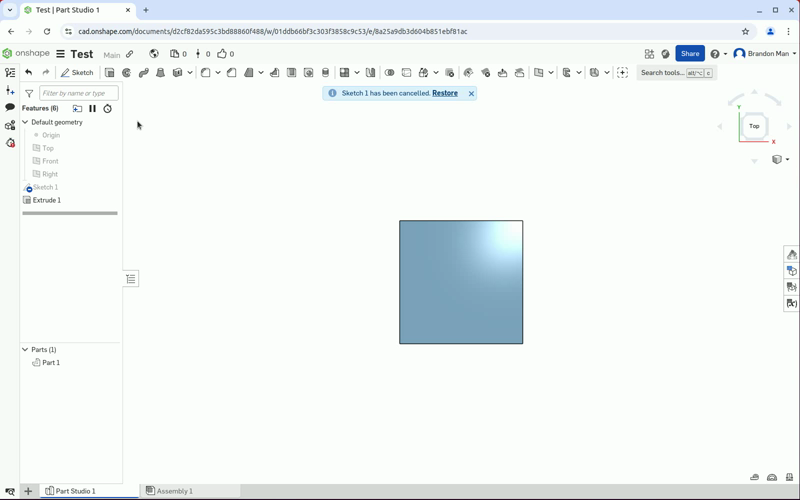
key(shift+h)
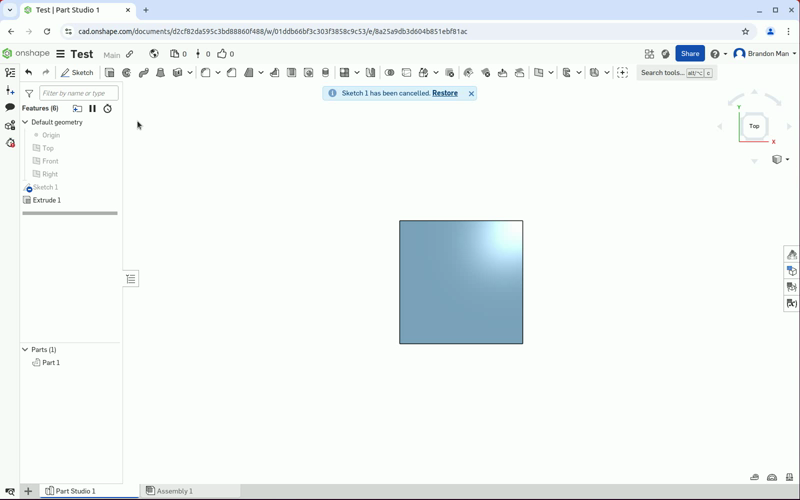
mouse_move(73, 189)
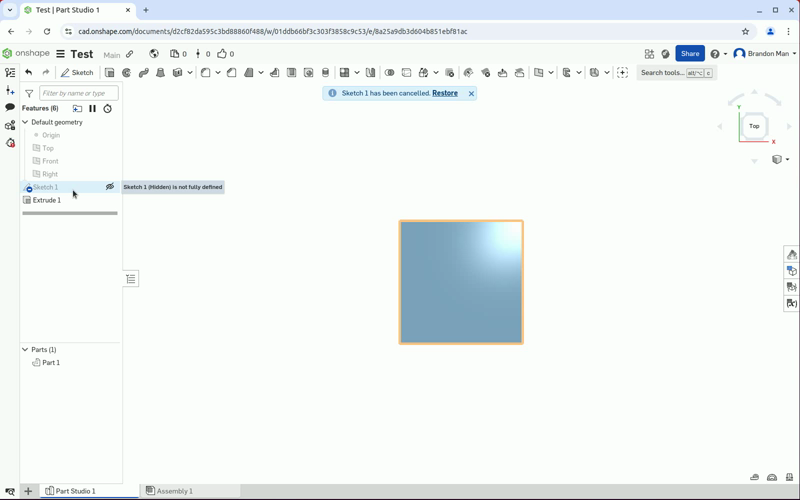
click(73, 189)
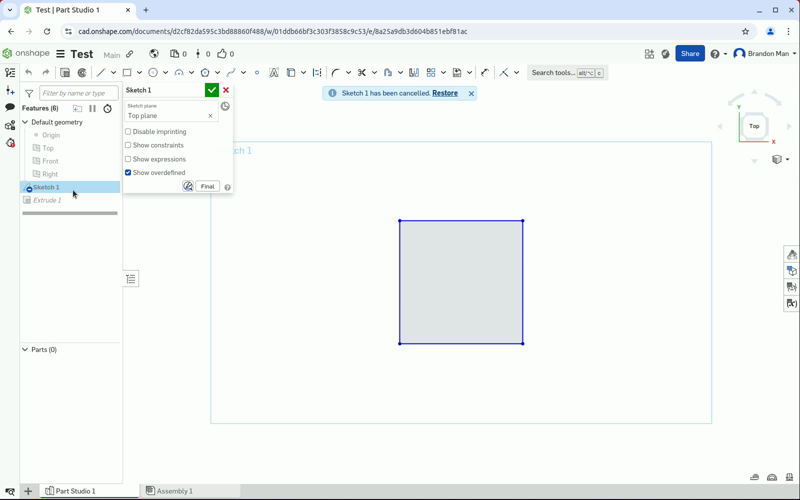
mouse_move(229, 92)
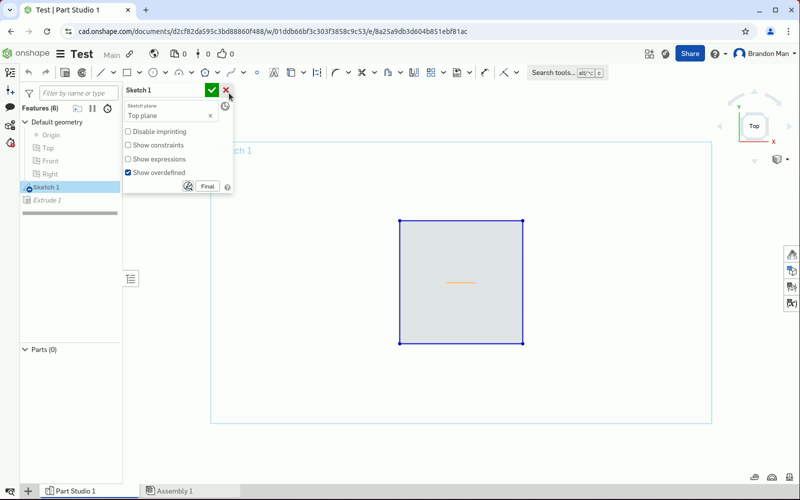
click(229, 92)
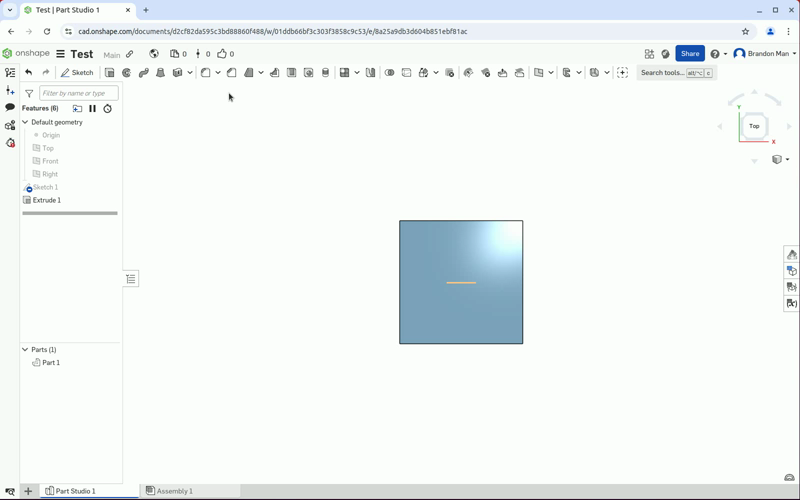
mouse_move(73, 352)
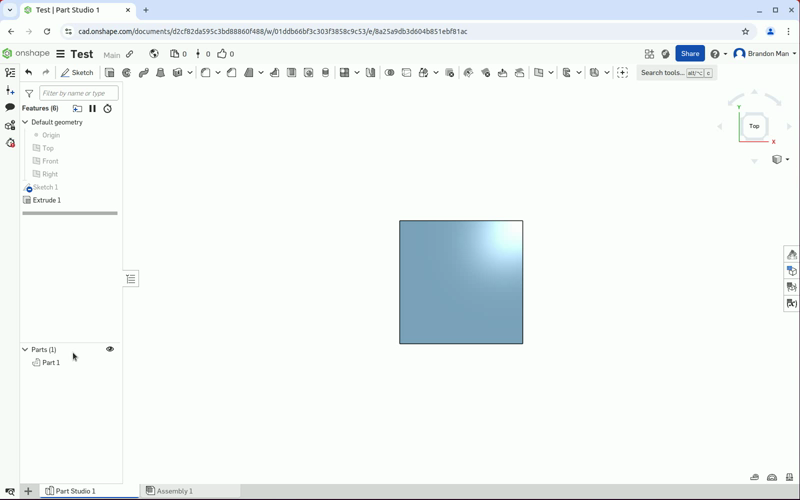
key(y)
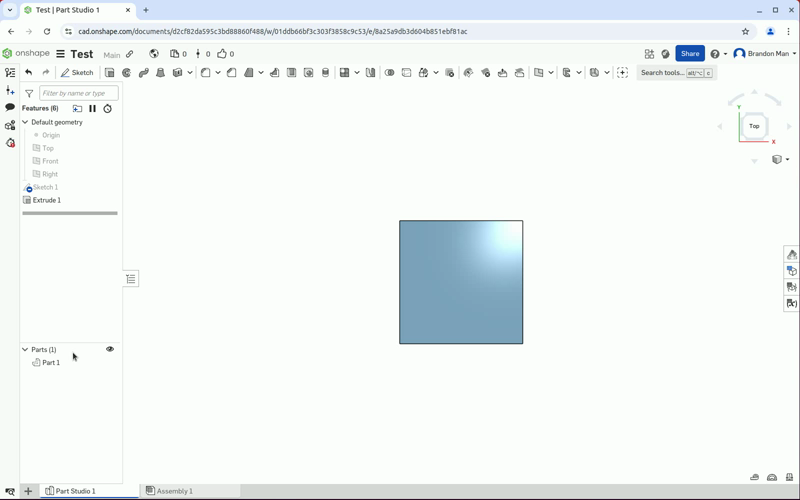
key(shift+p)
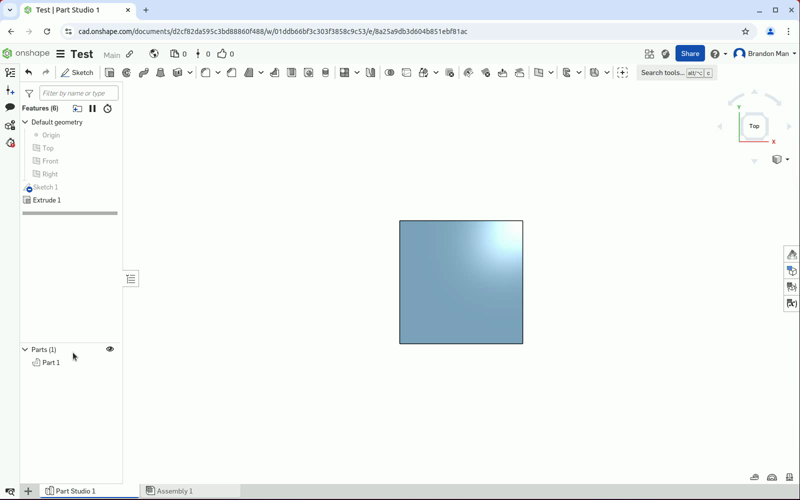
key(space)
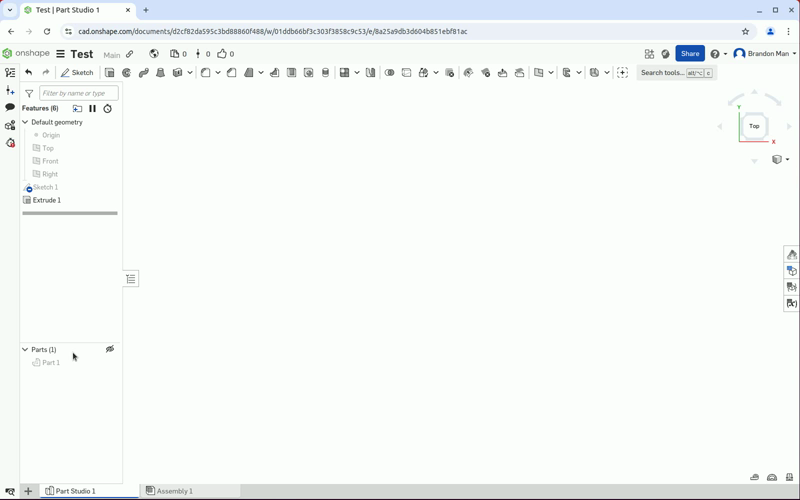
key_down(shift)
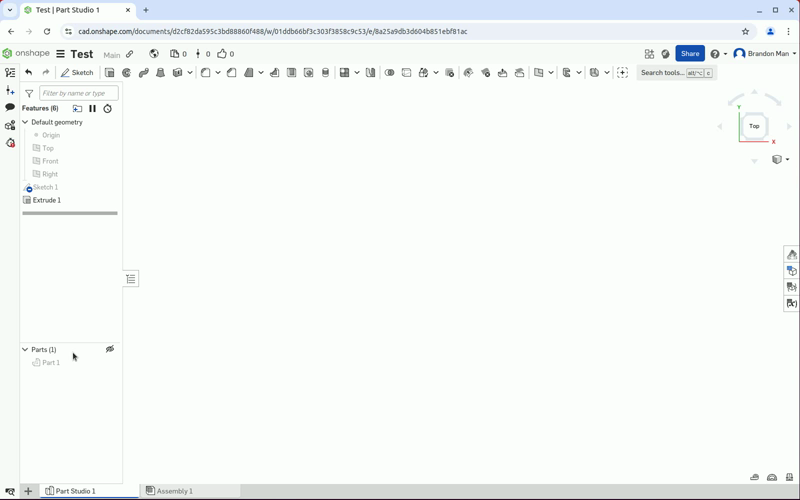
key(up)
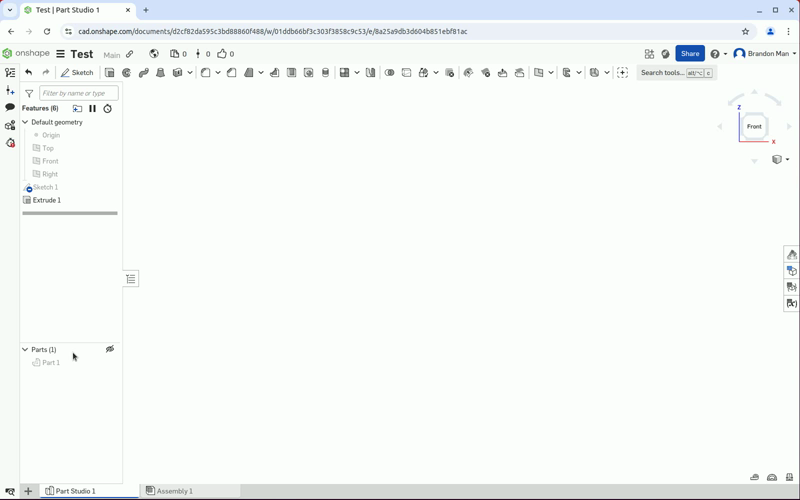
key_up(shift)
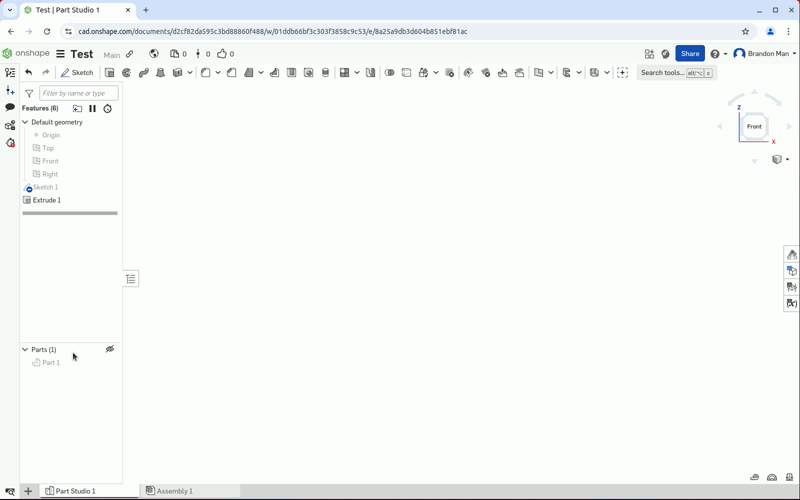
key(space)
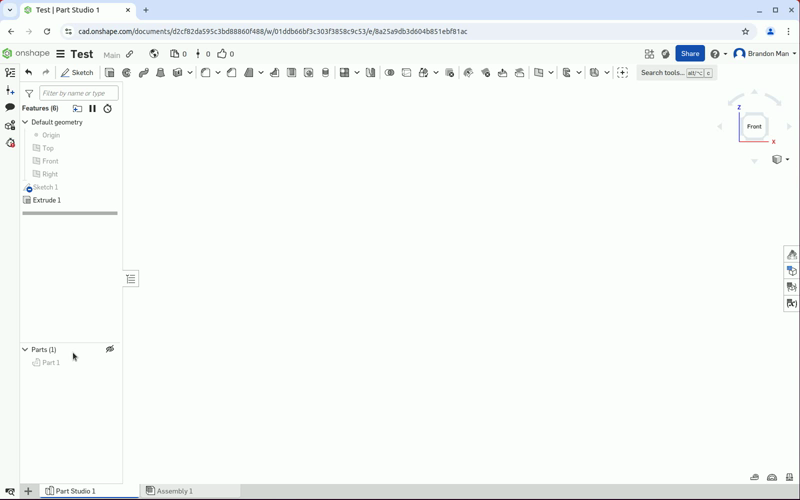
key_down(shift)
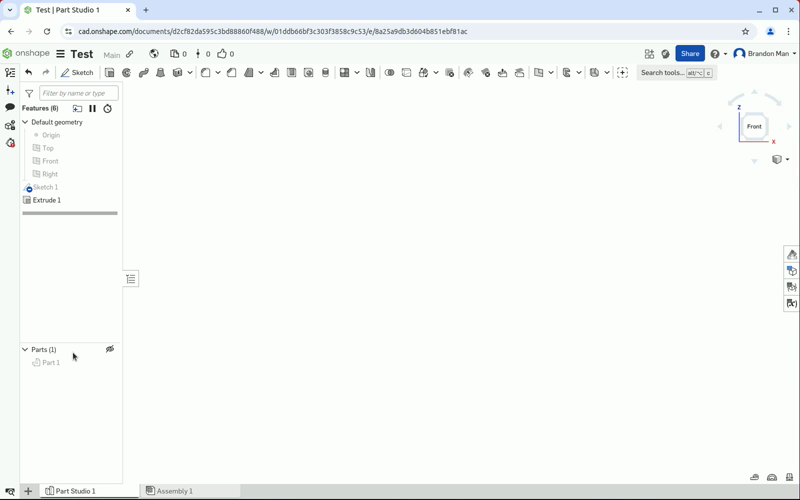
key(left)
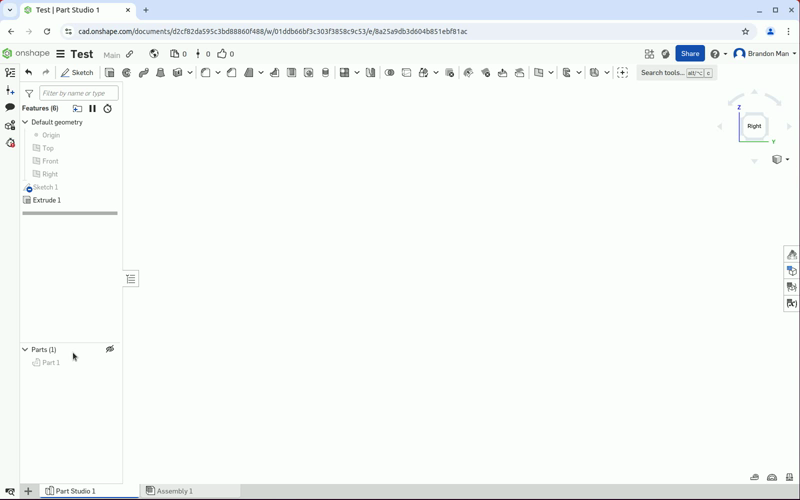
key_up(shift)
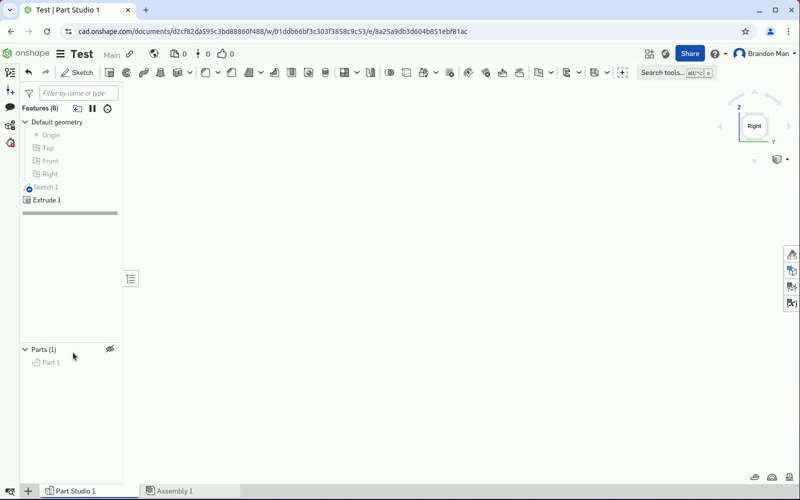
mouse_move(73, 352)
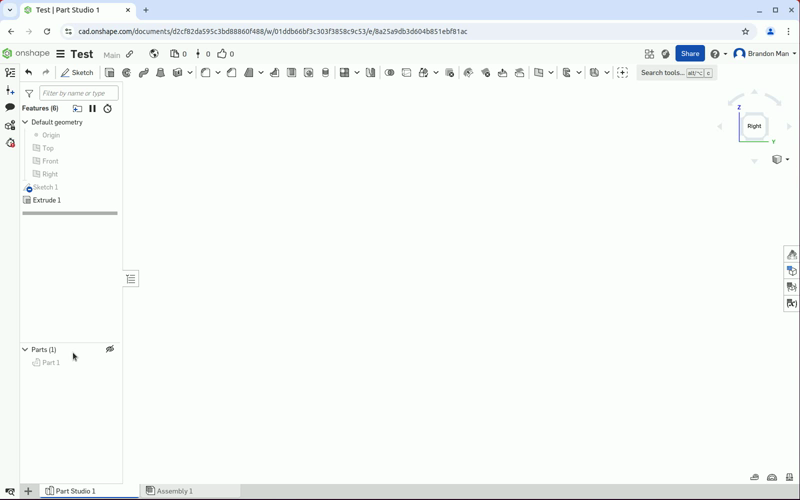
key(shift+y)
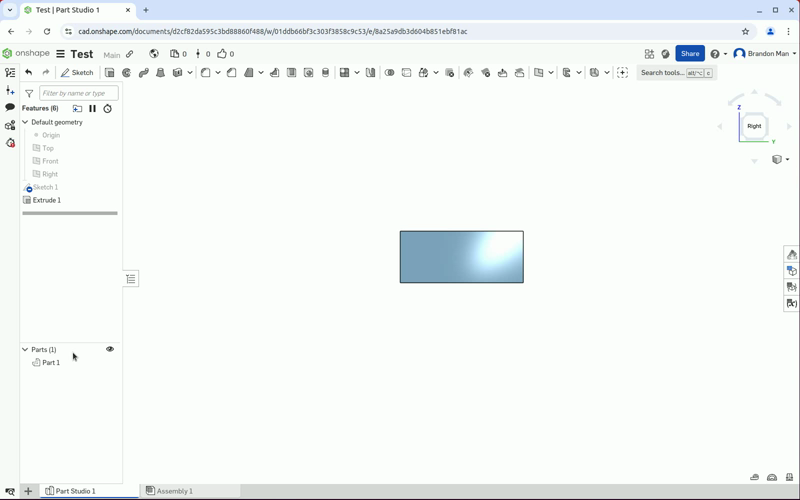
mouse_move(541, 75)
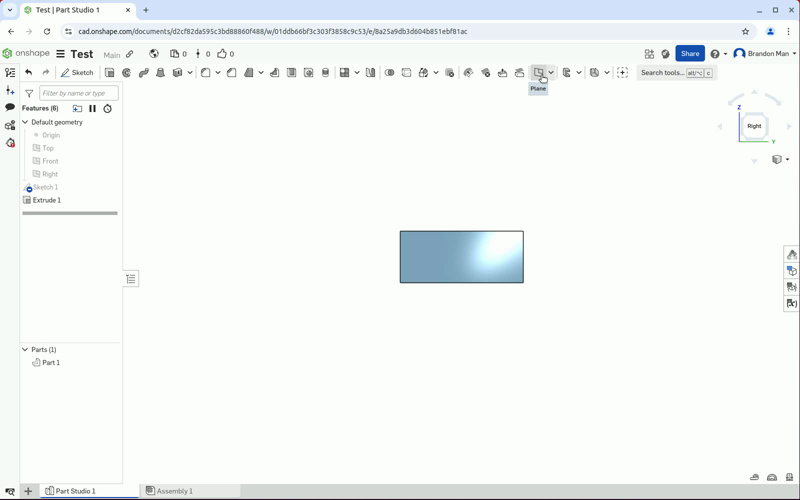
click(541, 75)
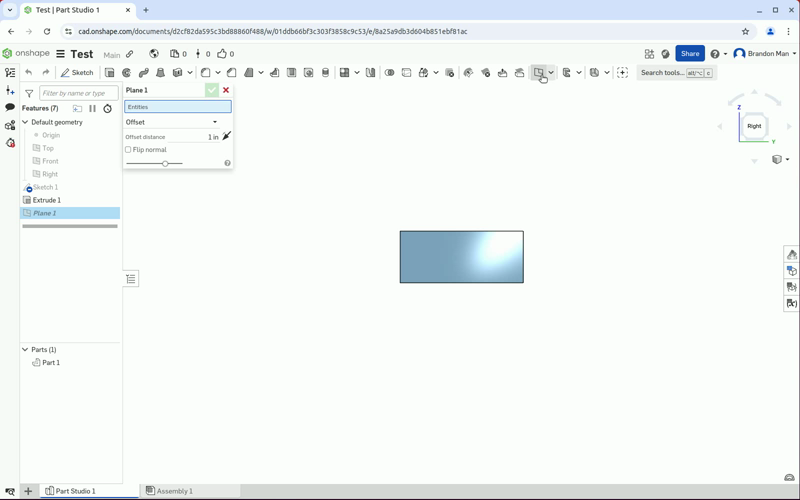
mouse_move(73, 176)
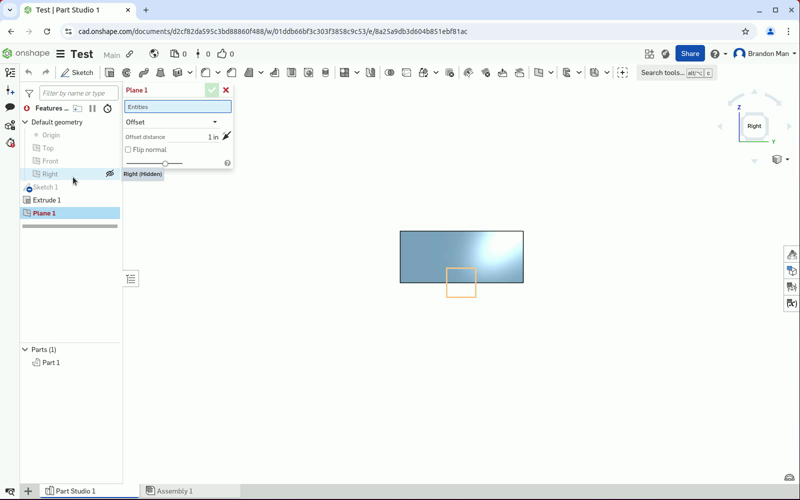
click(73, 176)
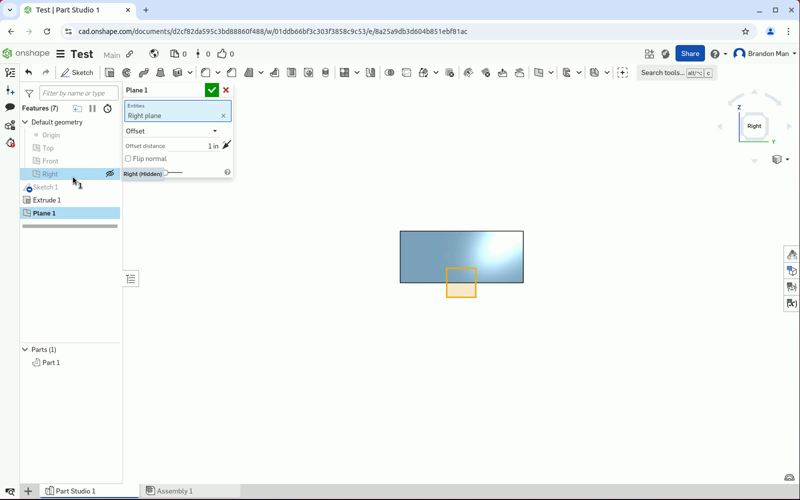
key(tab, 2)
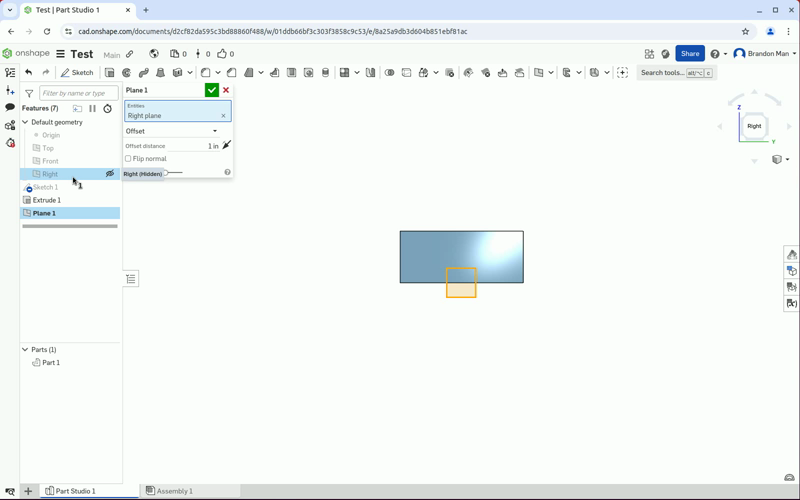
text(12.509)
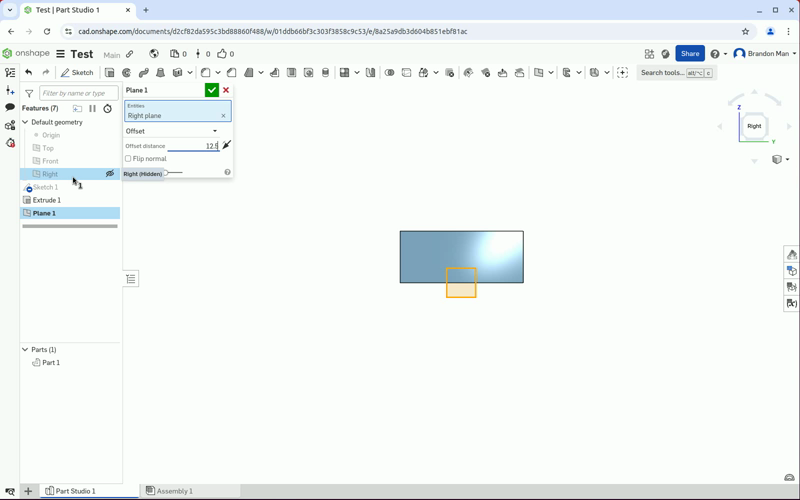
key(enter, 2)
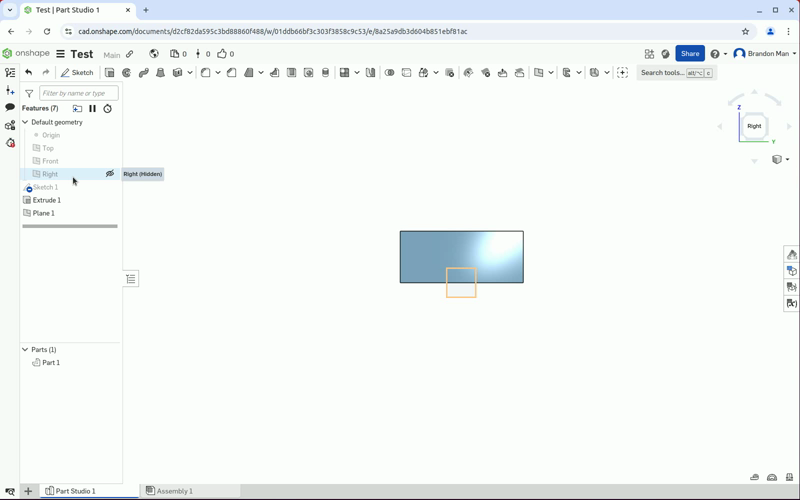
key(shift+s)
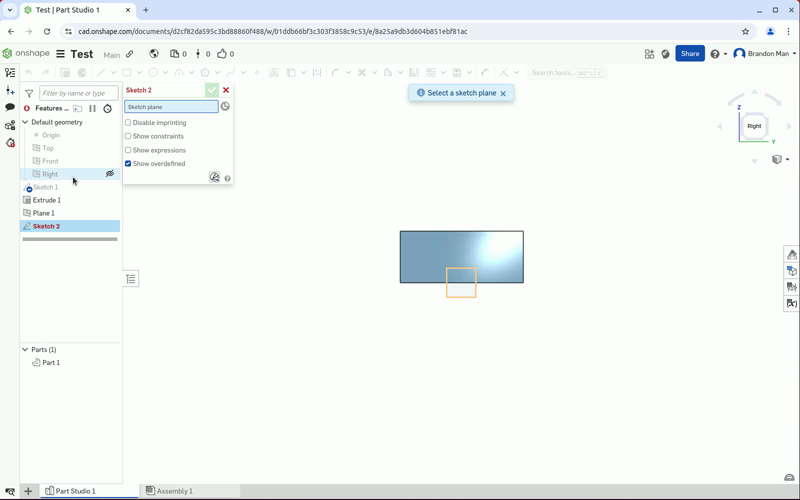
mouse_move(73, 215)
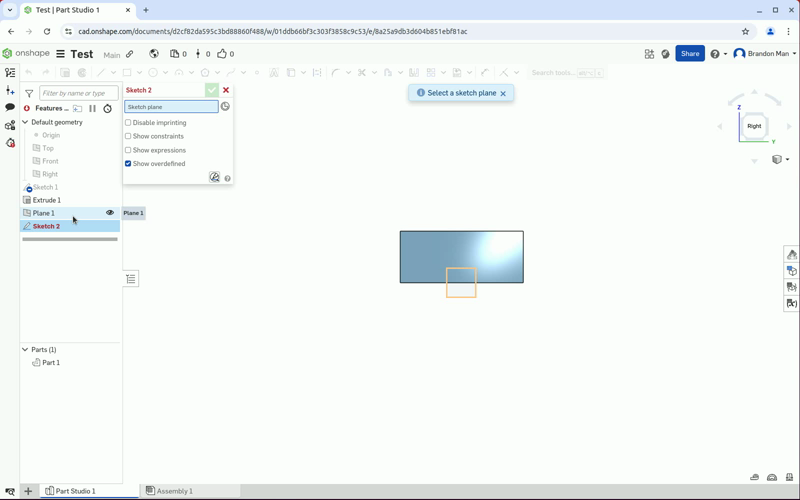
click(73, 215)
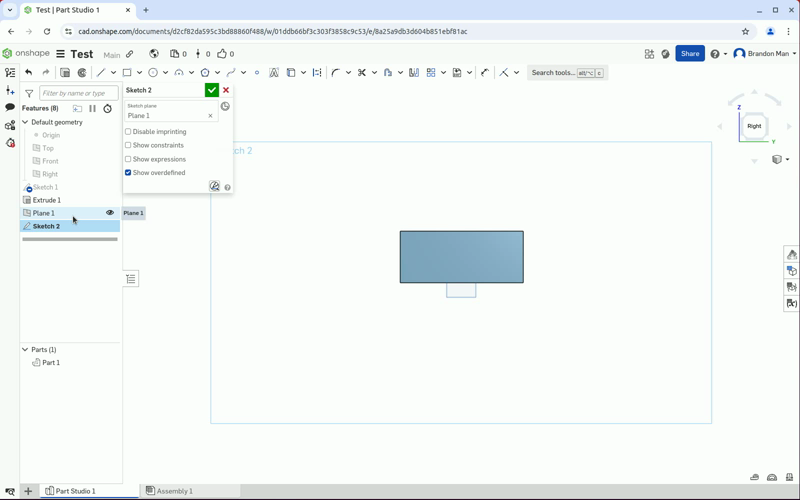
mouse_move(73, 352)
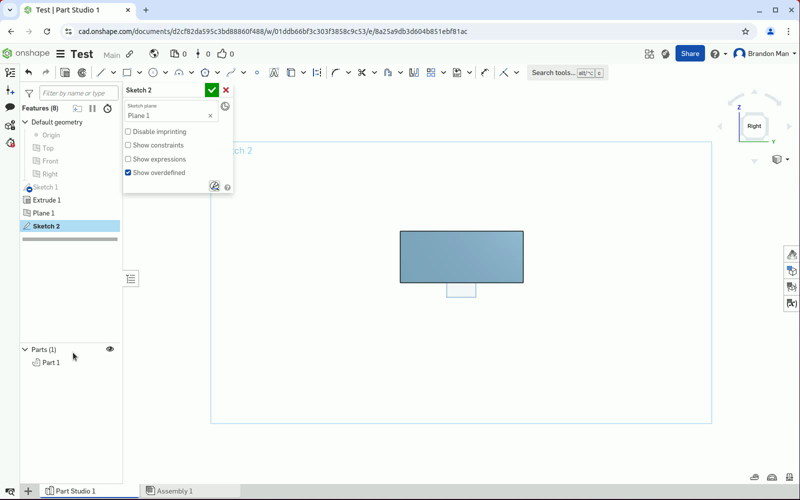
key(y)
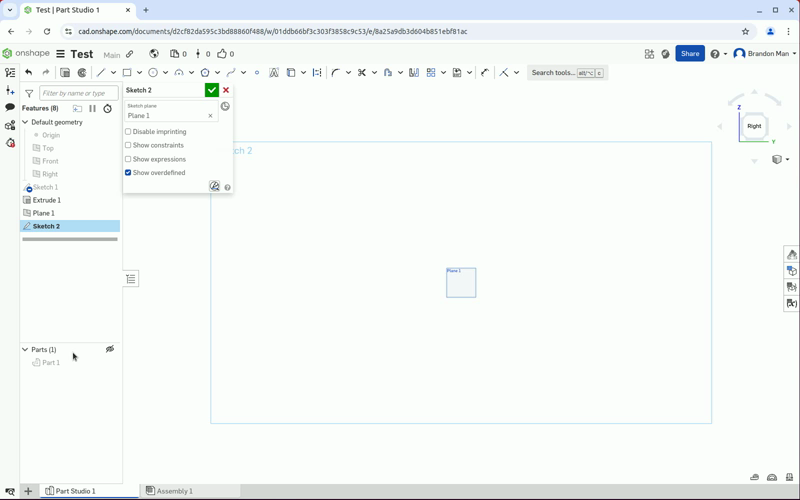
key(c)
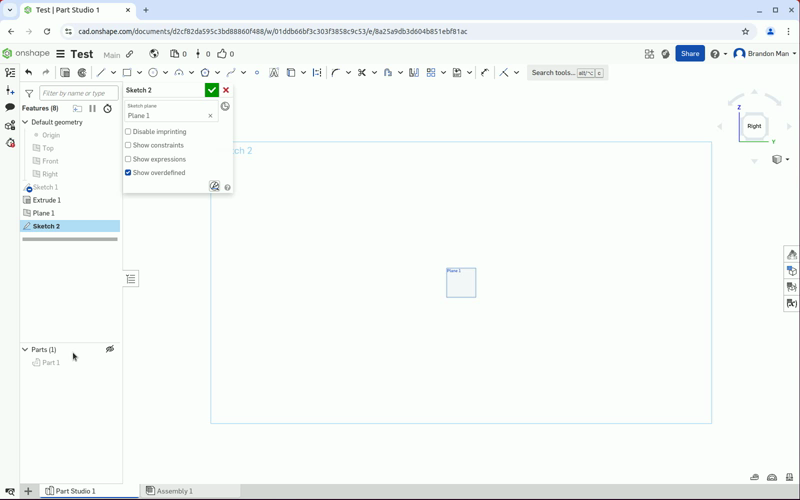
key_down(shift)
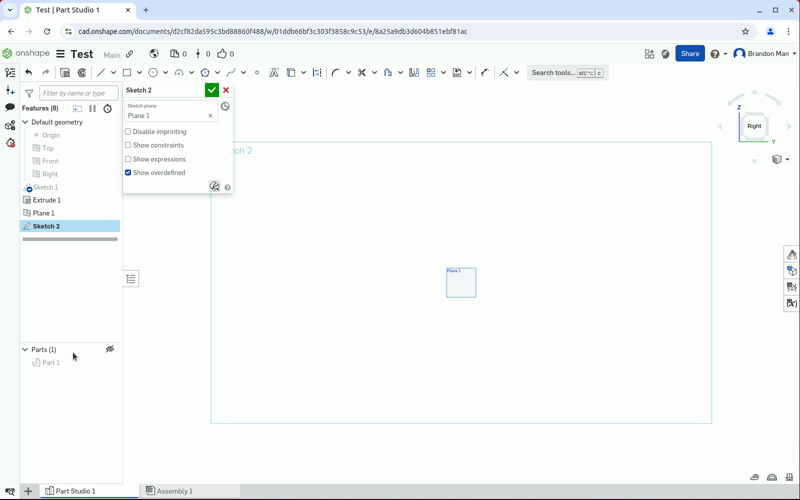
mouse_move(491, 272)
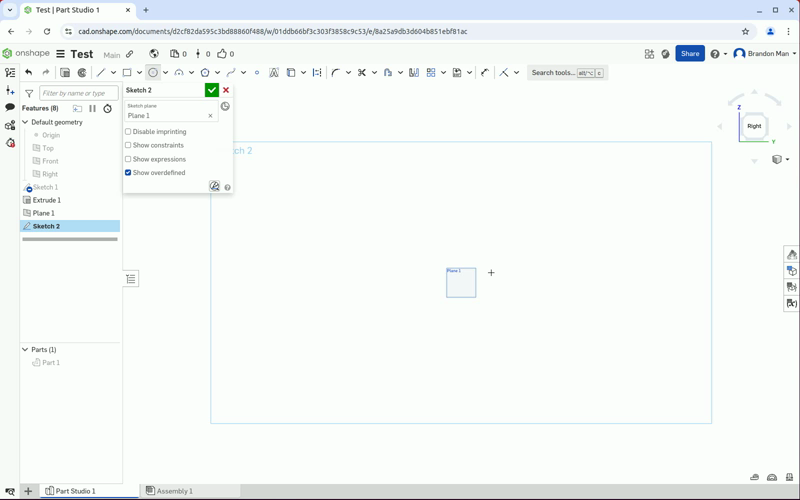
click(491, 272)
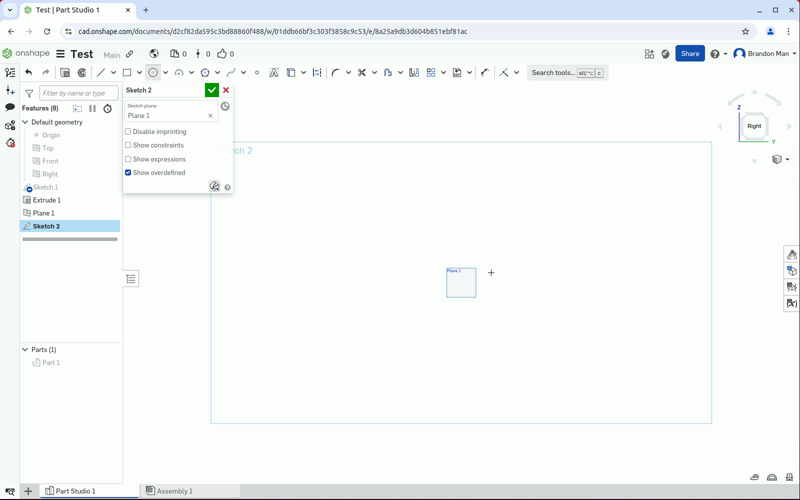
key_up(shift)
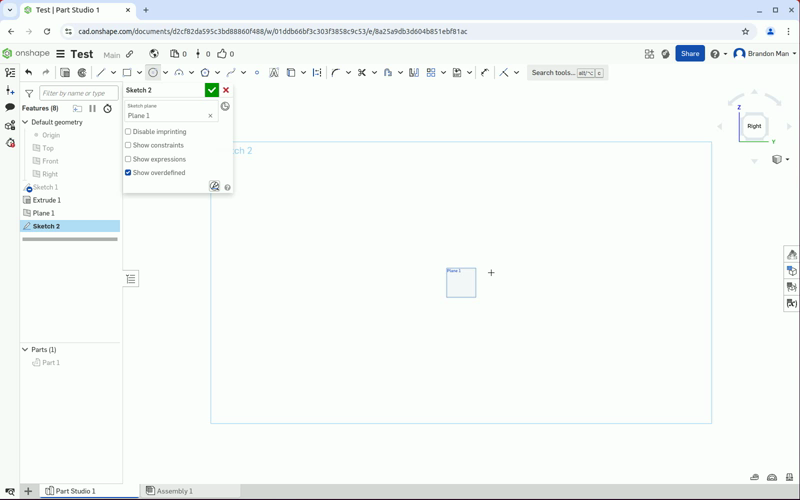
mouse_move(501, 272)
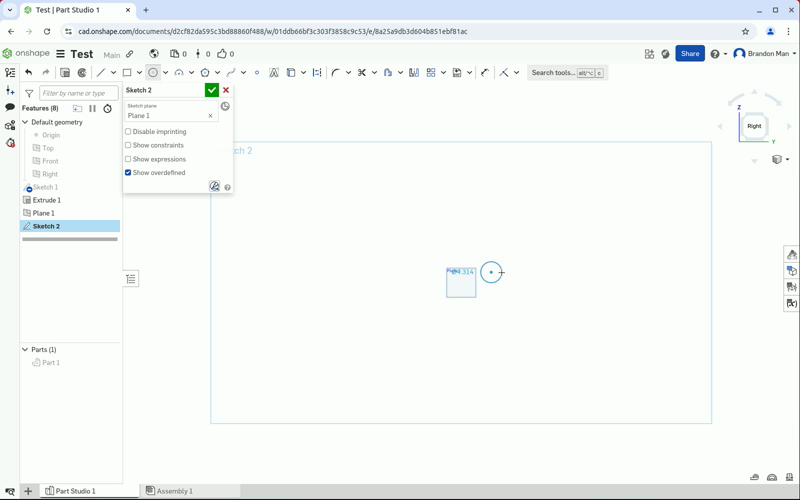
click(501, 272)
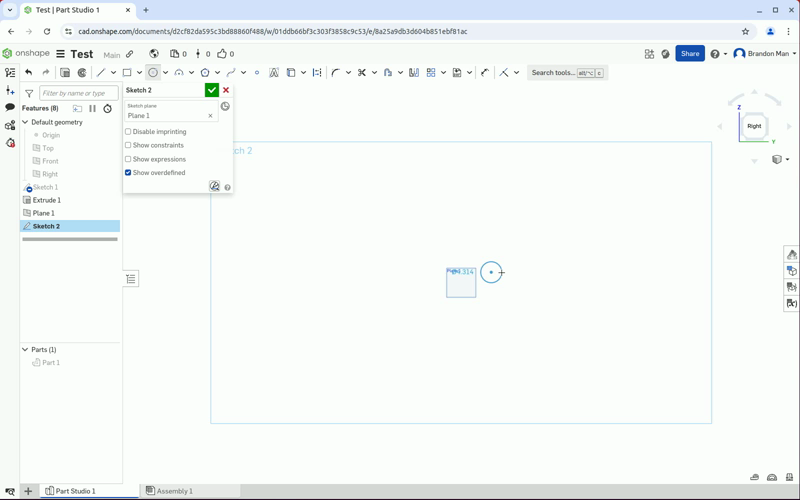
key(esc)
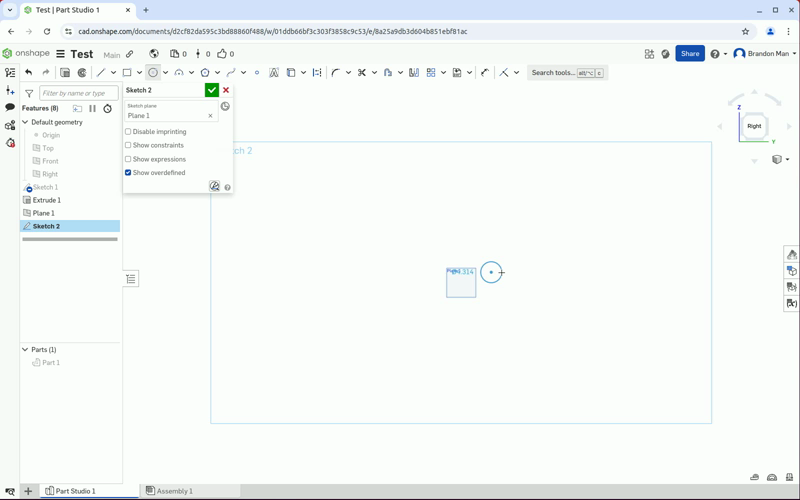
mouse_move(497, 275)
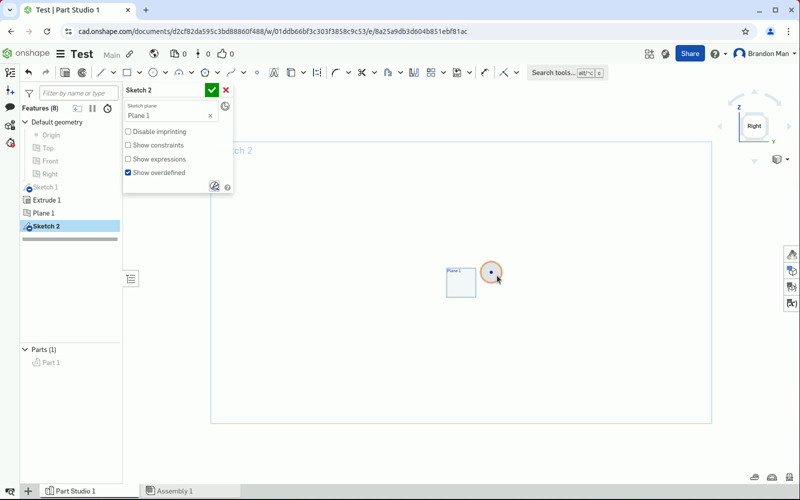
scroll(6)
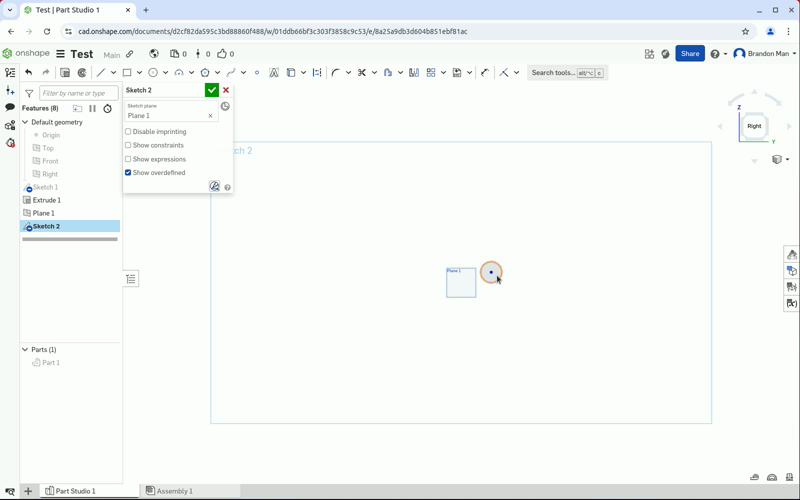
scroll(6)
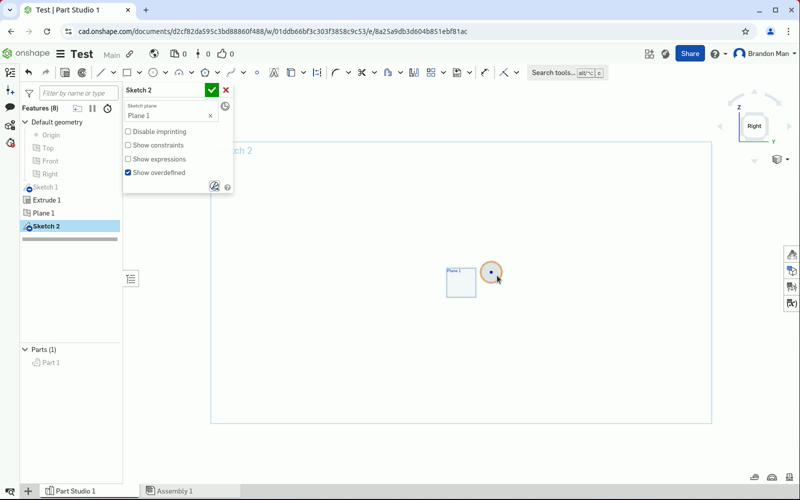
scroll(6)
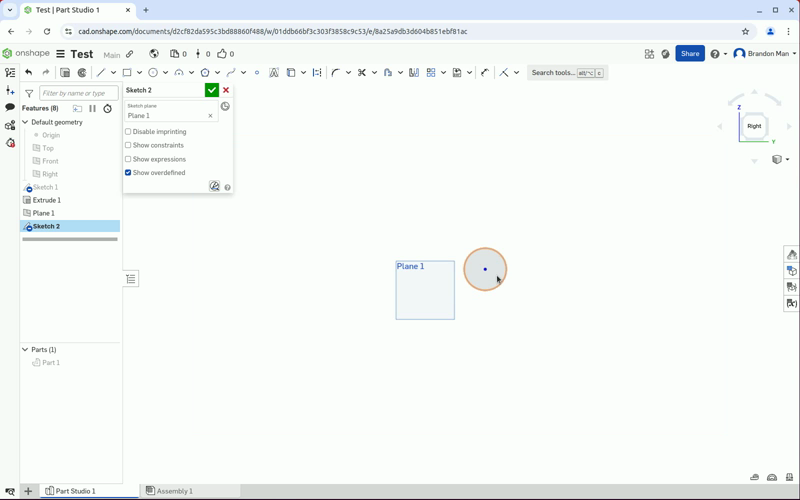
scroll(6)
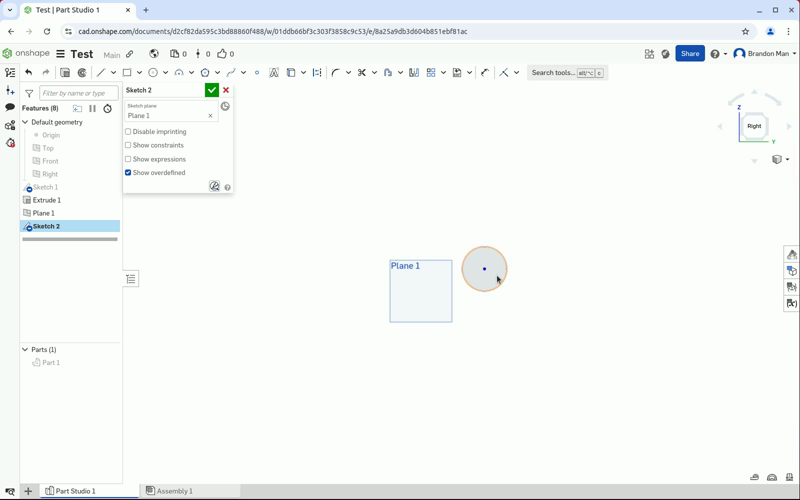
scroll(6)
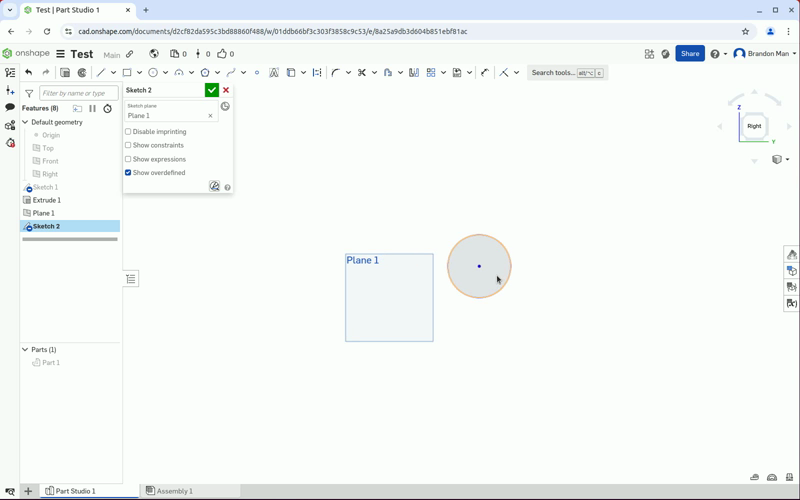
scroll(6)
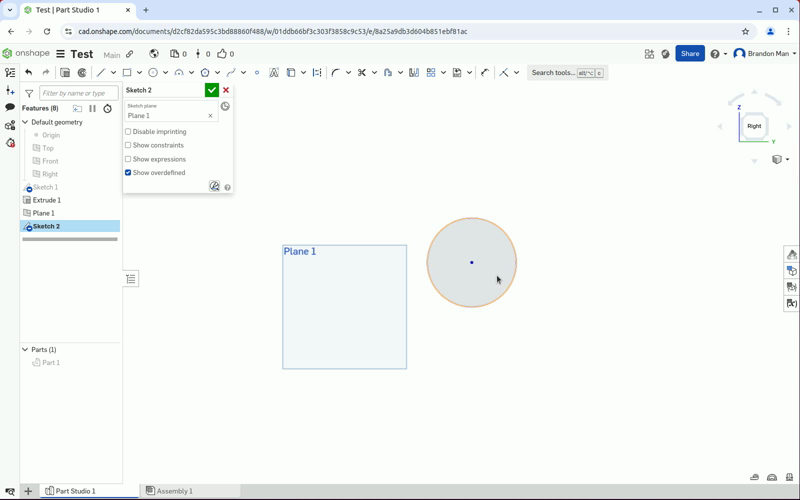
scroll(6)
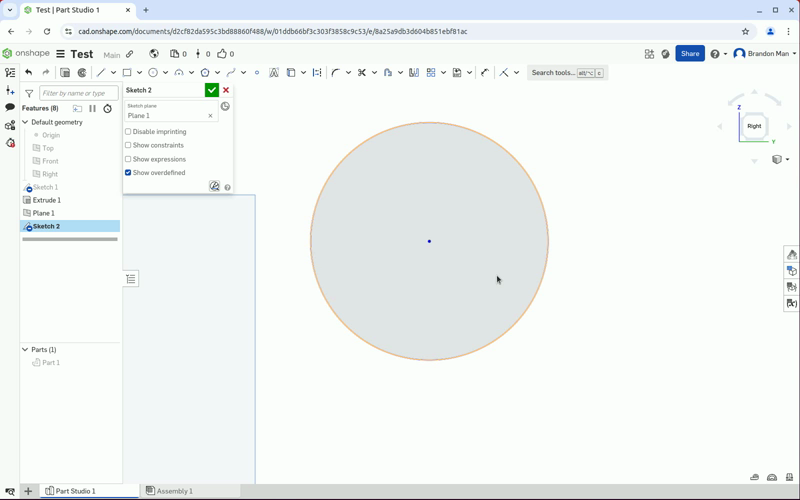
click(497, 275)
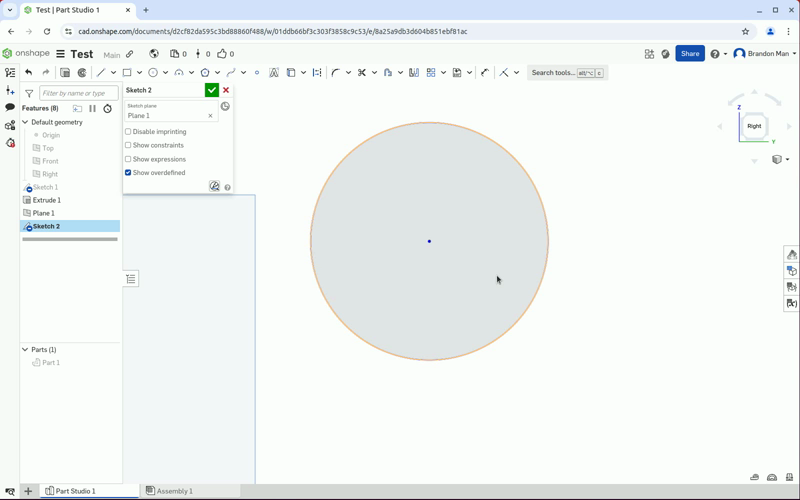
scroll(-6)
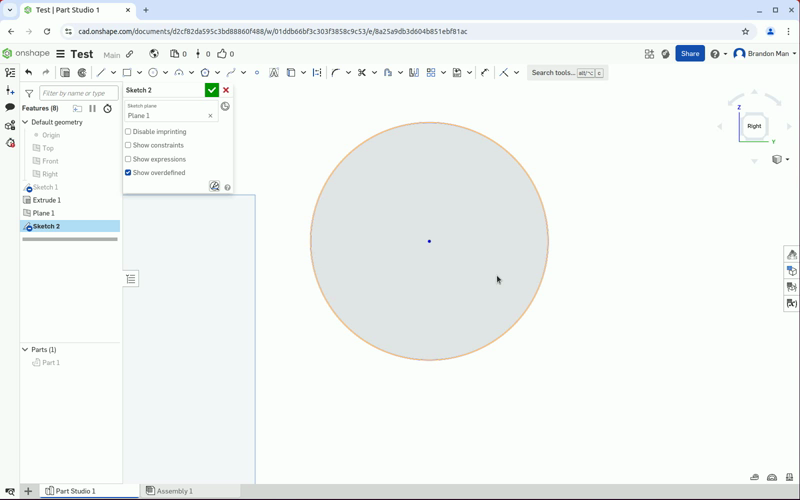
scroll(-6)
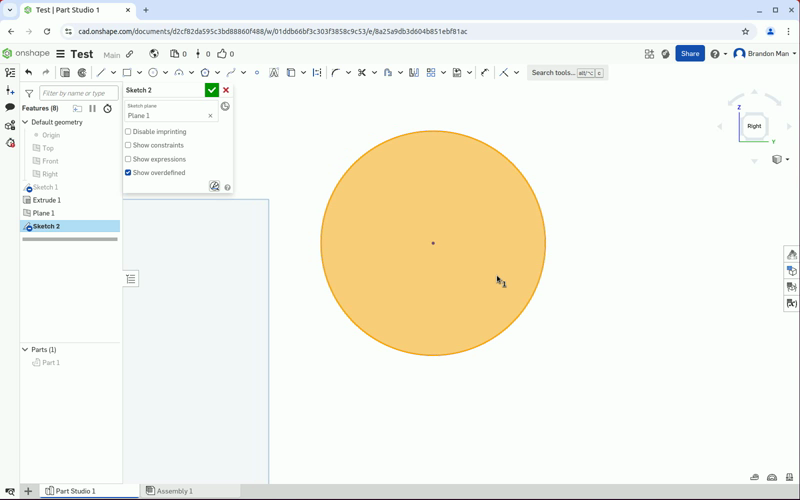
scroll(-6)
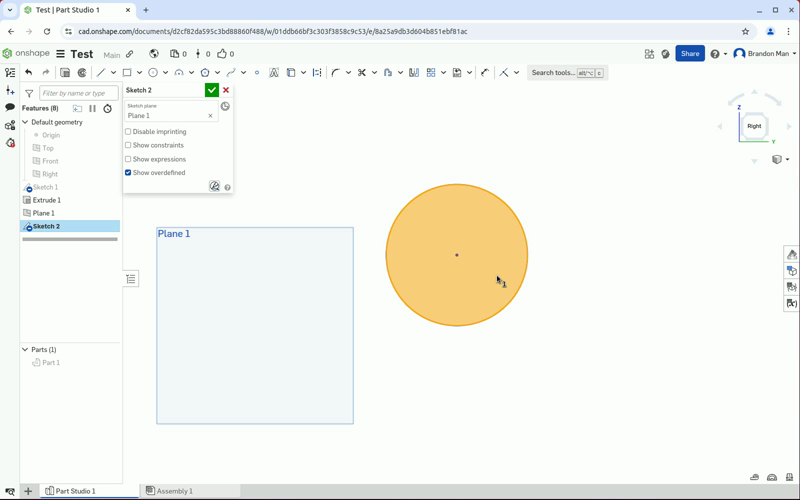
scroll(-6)
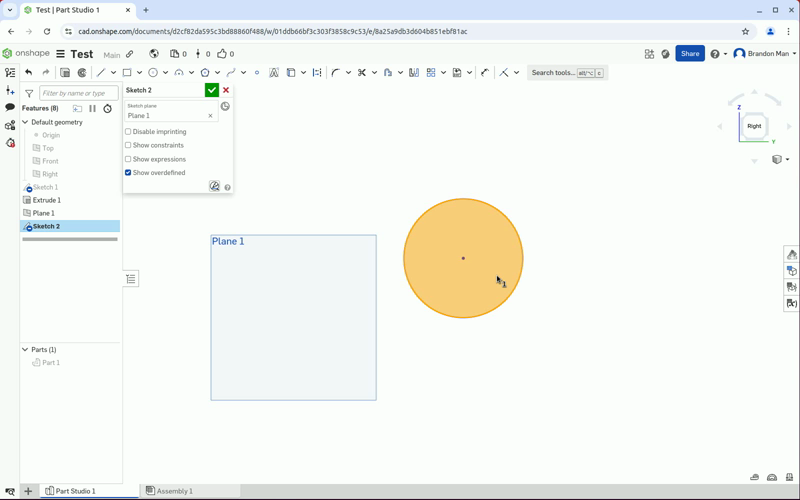
scroll(-6)
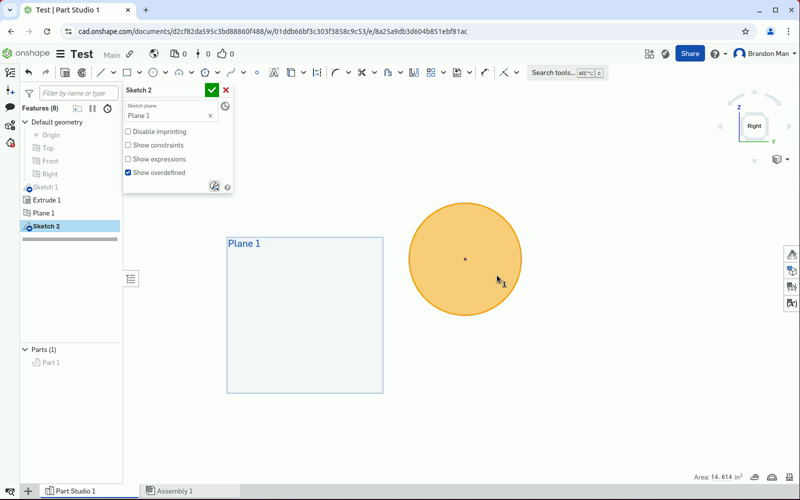
scroll(-6)
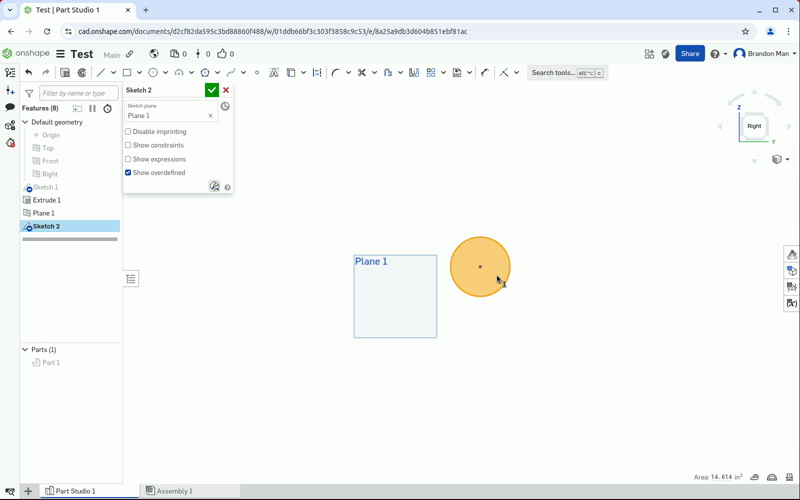
scroll(-6)
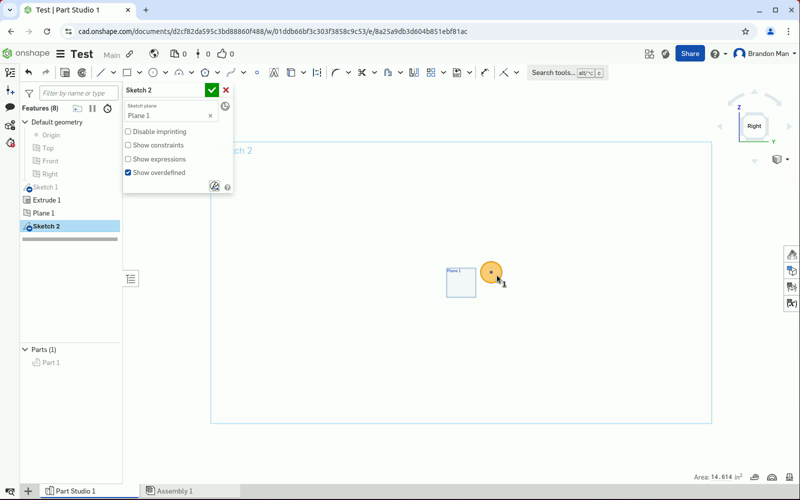
mouse_move(73, 352)
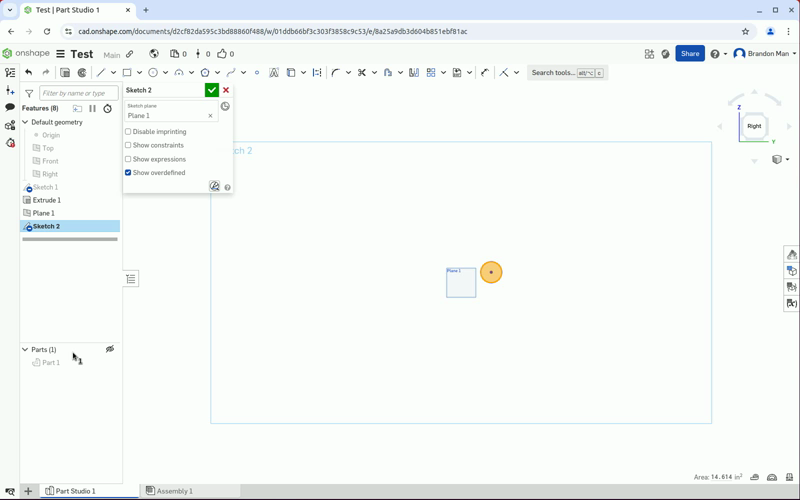
key(shift+y)
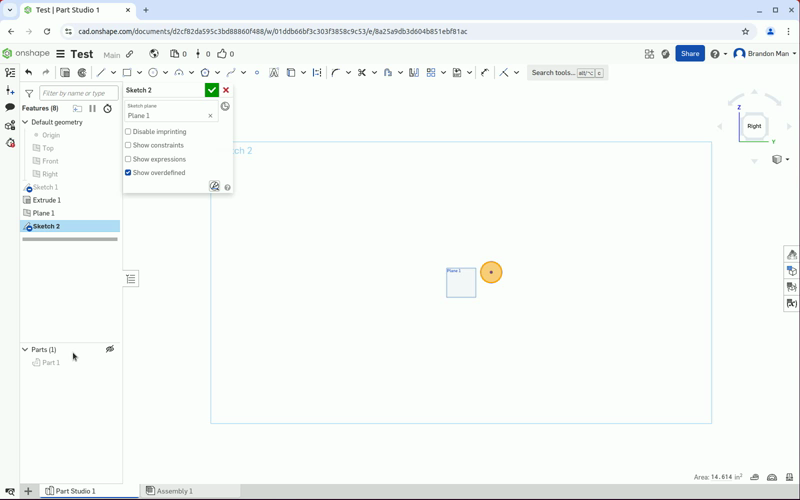
key(shift+e)
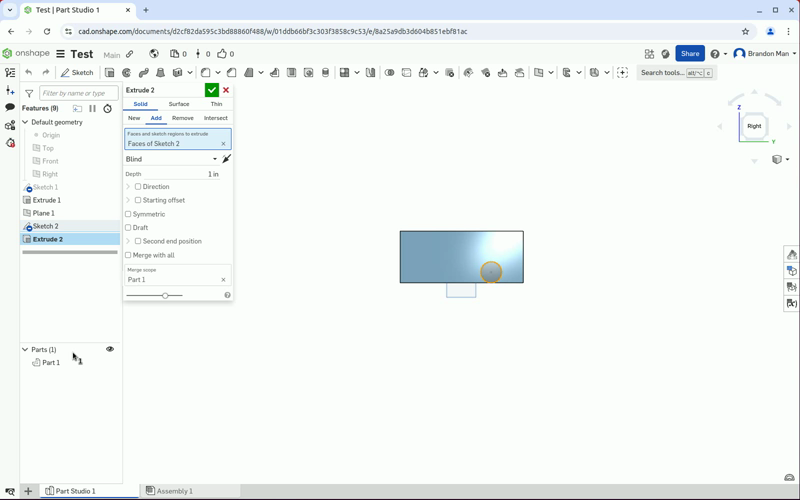
mouse_move(143, 106)
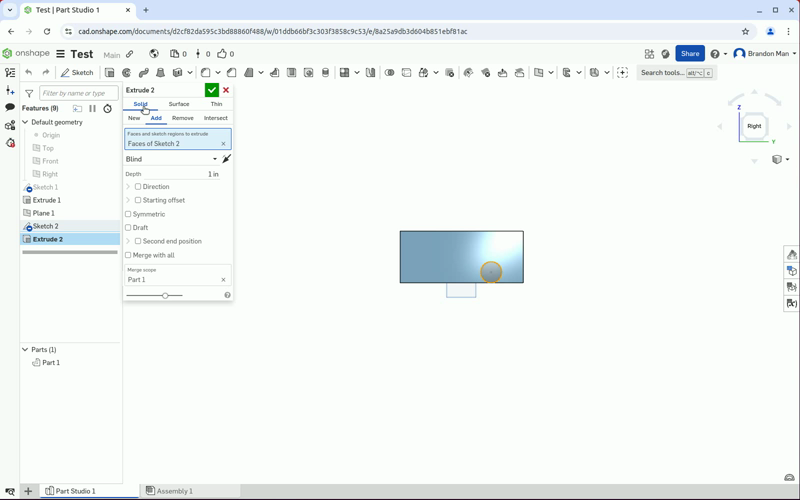
click(143, 106)
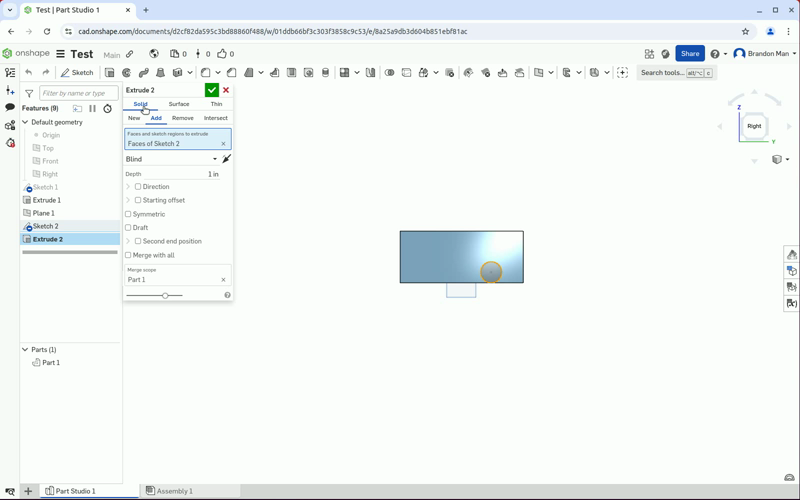
mouse_move(137, 120)
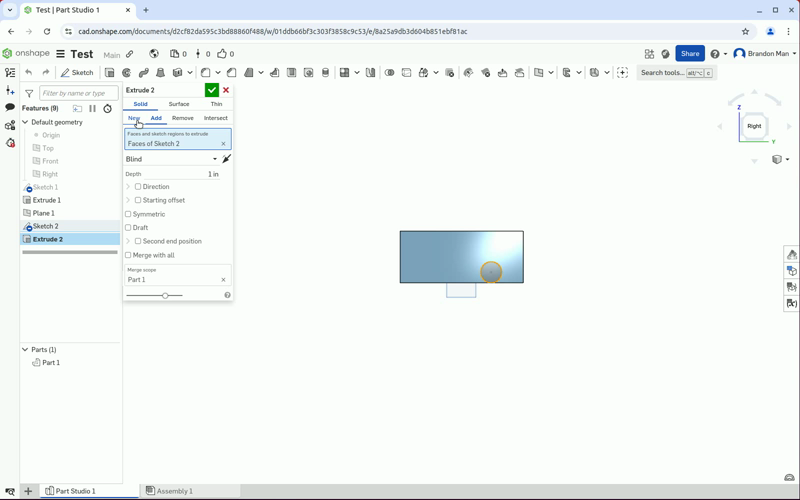
click(137, 120)
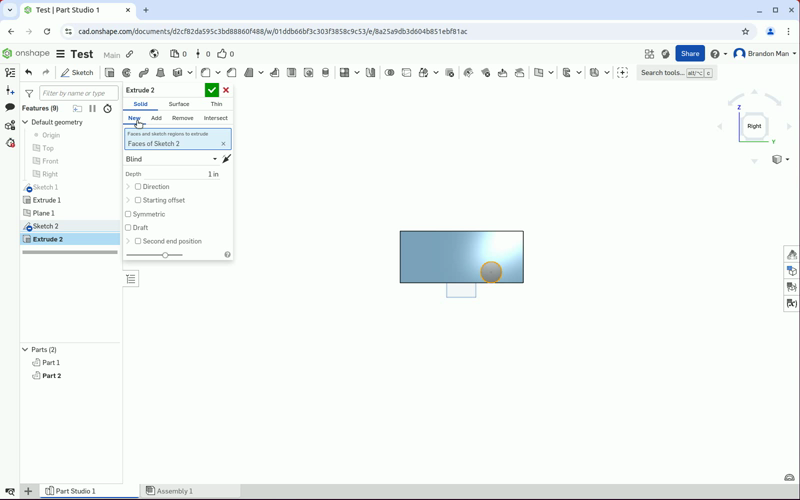
key(tab, 4)
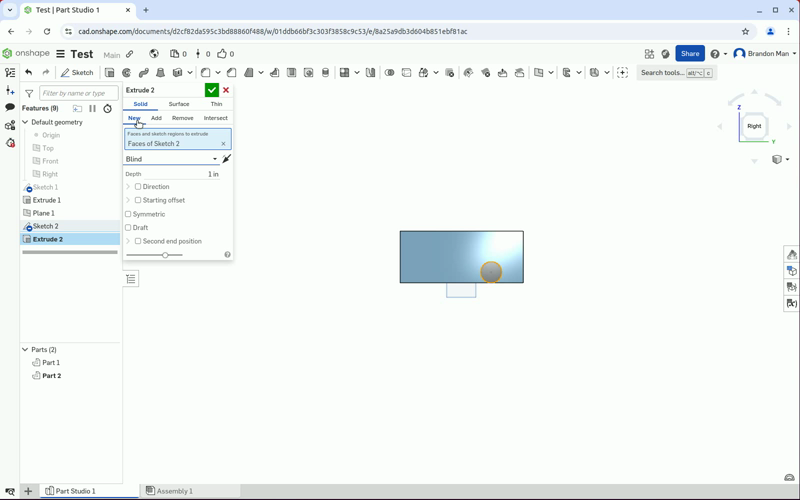
text(10.591)
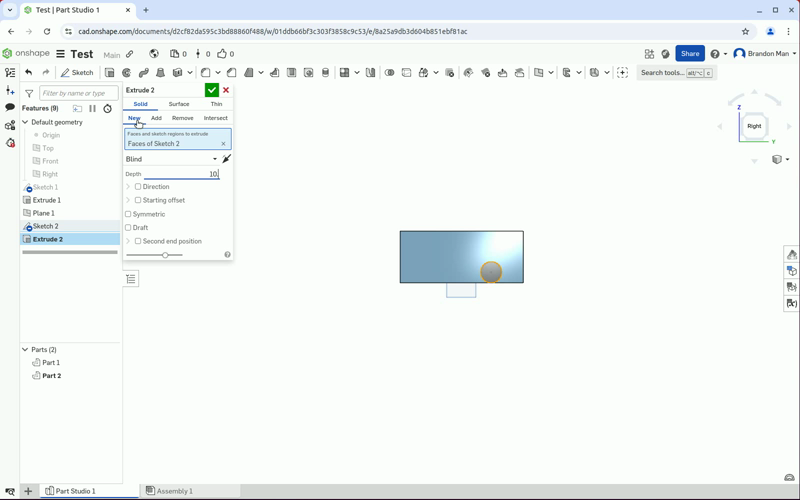
key(enter)
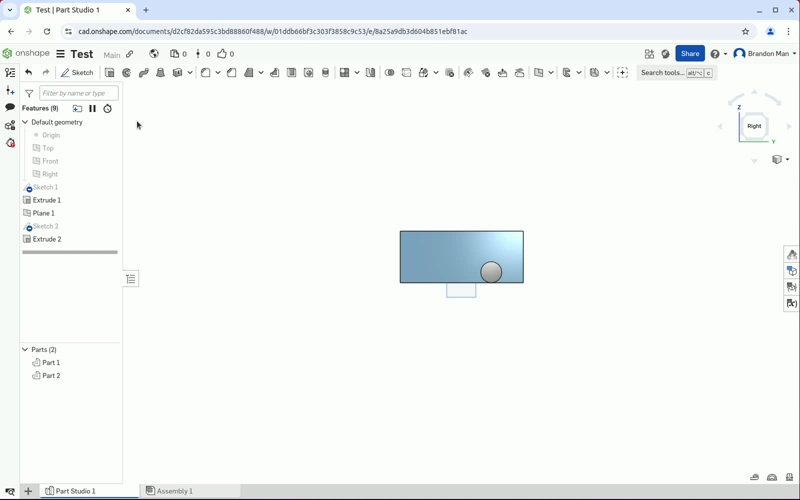
key(shift+h)
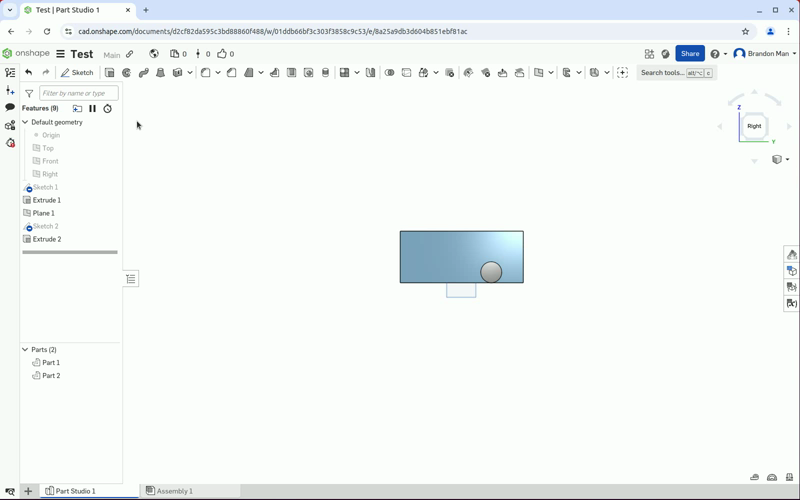
key(shift+h)
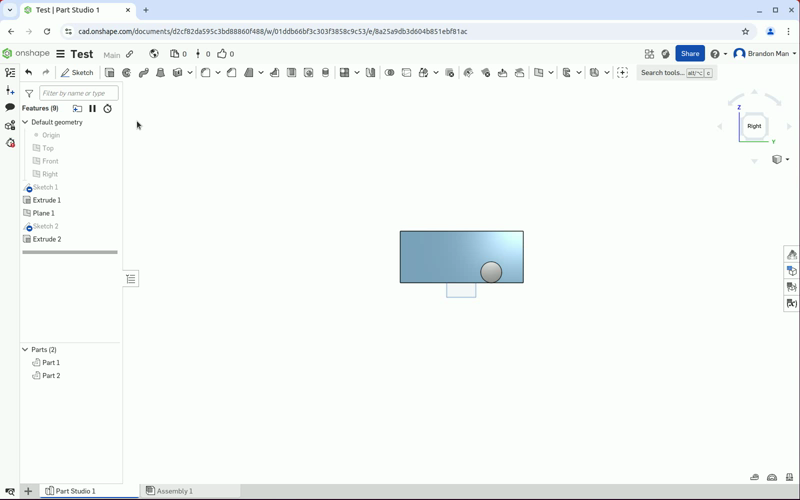
key(shift+7)
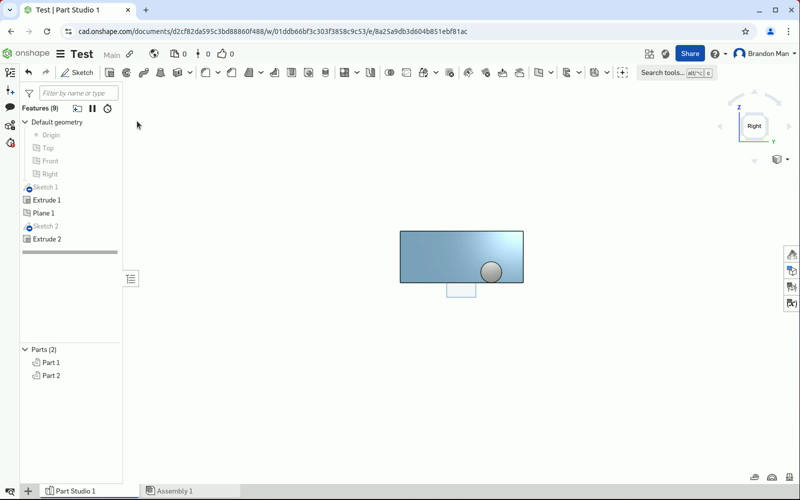
key(right, 2)
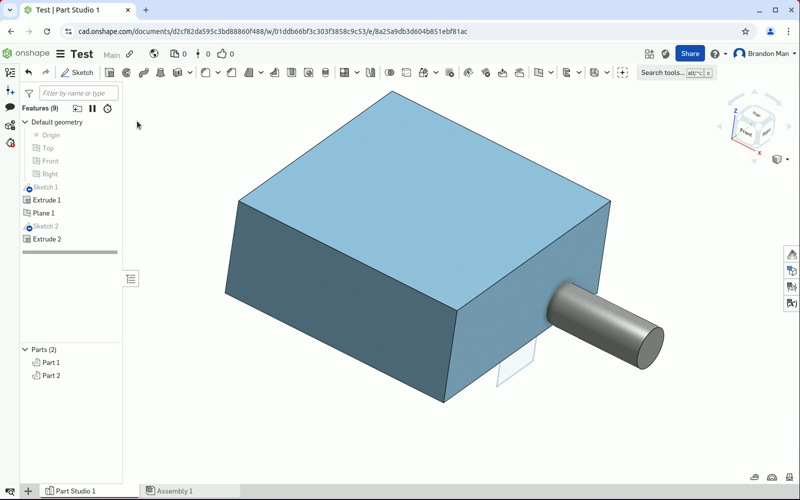
key(down, 2)
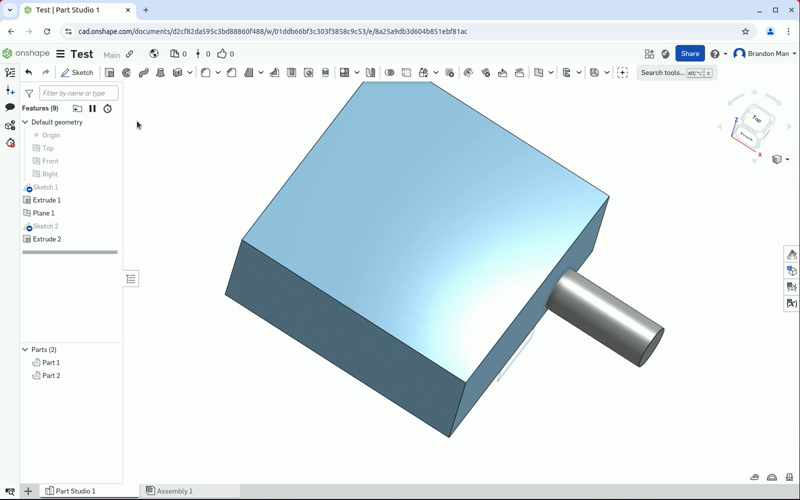
key(up, 2)
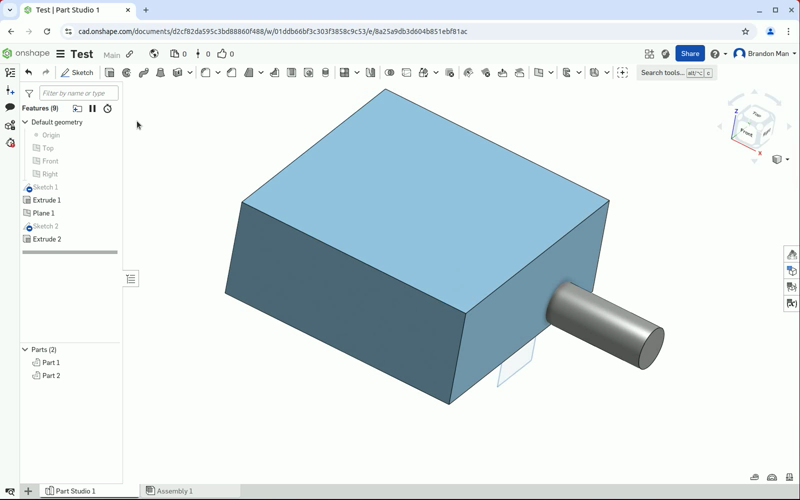
key(left, 2)
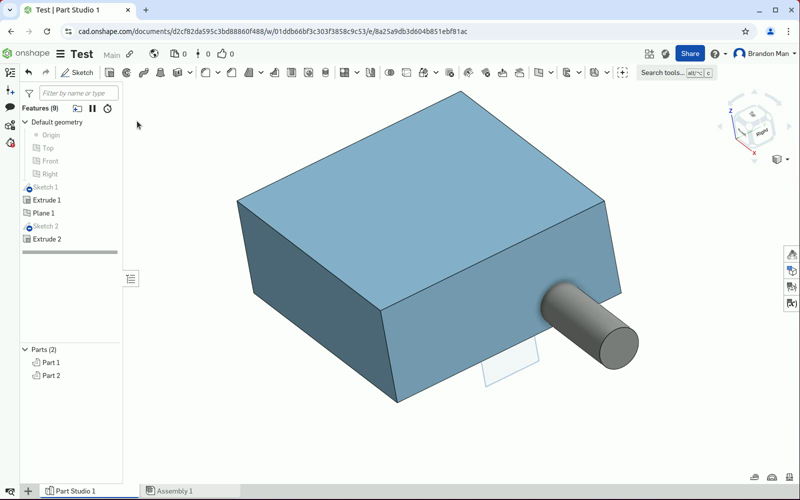
mouse_move(73, 189)
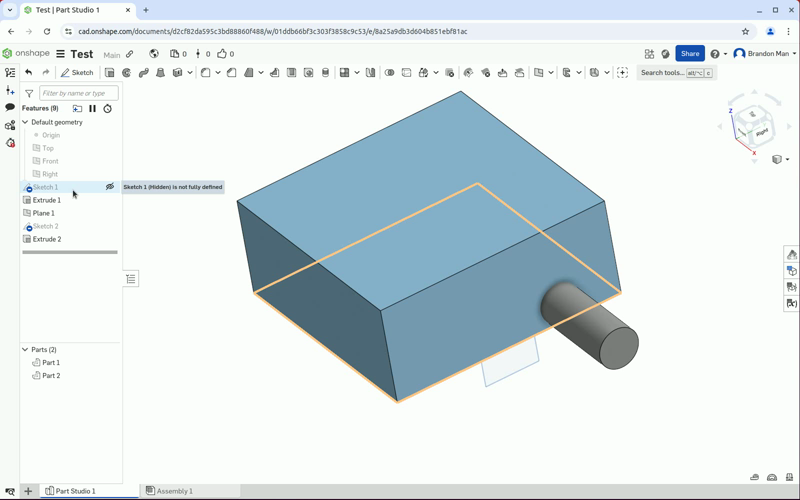
click(73, 189)